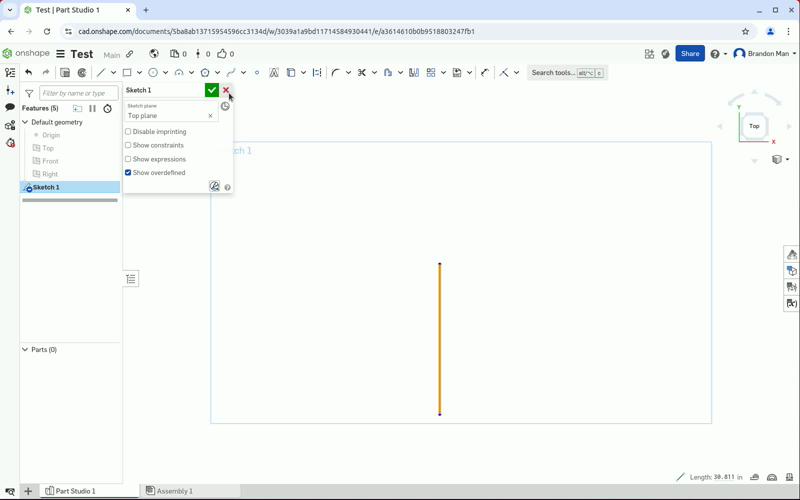
key(shift+h)
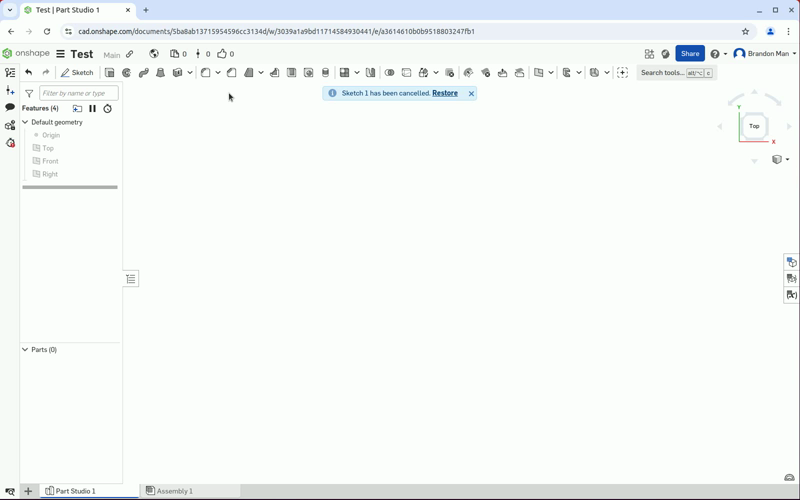
mouse_move(73, 352)
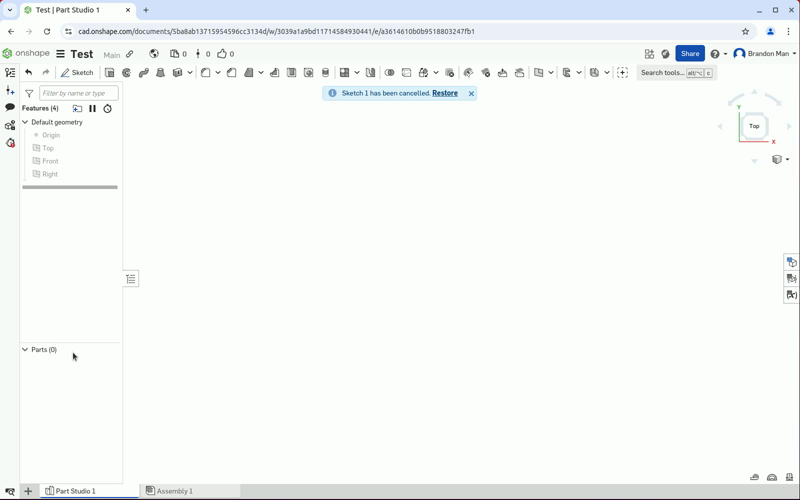
key(y)
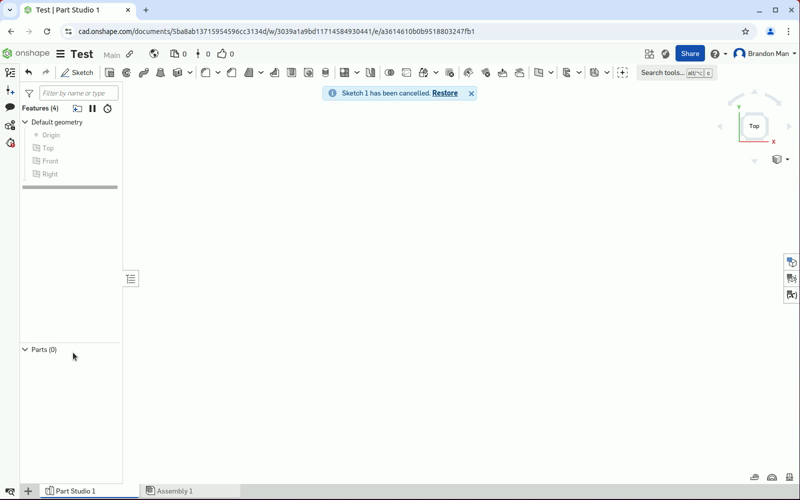
key(shift+p)
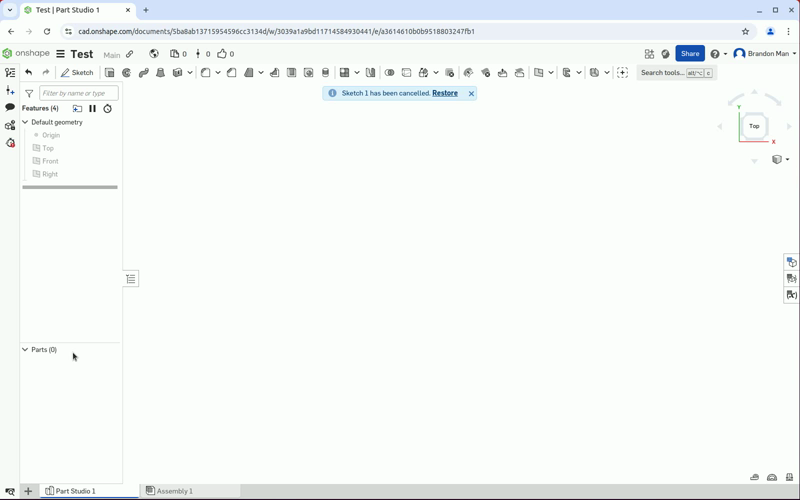
key(space)
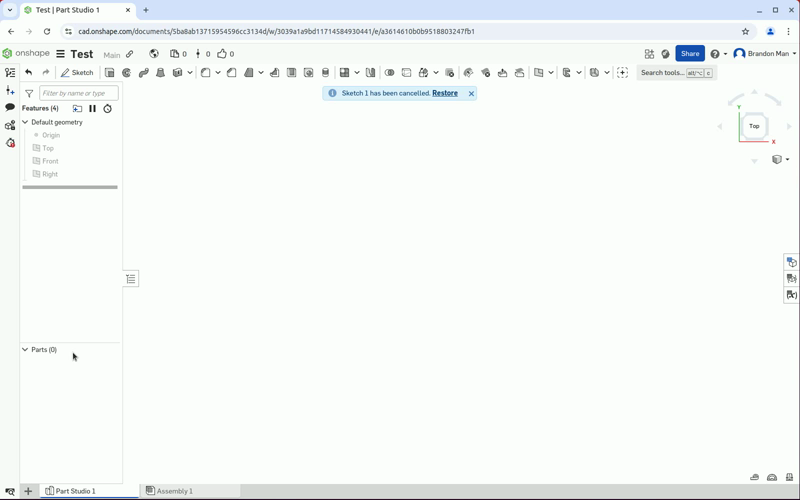
key_down(shift)
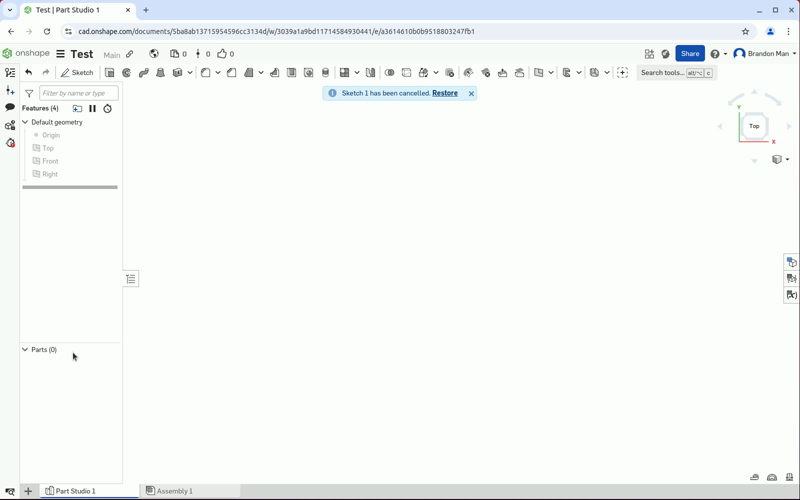
key(up)
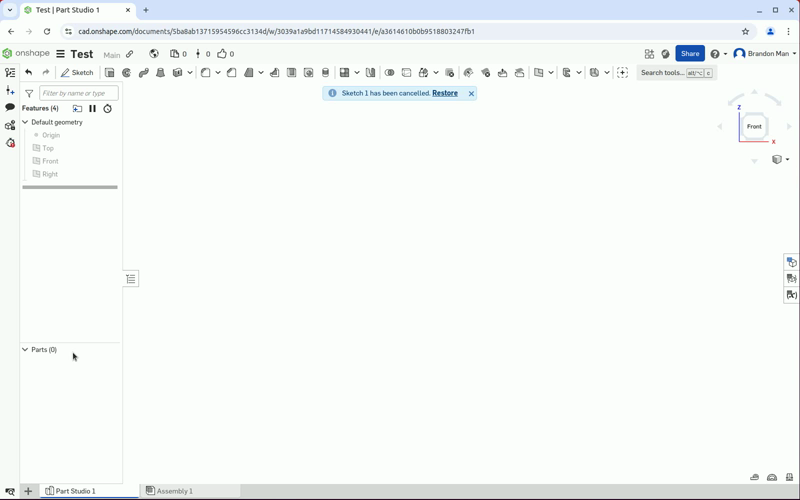
key_up(shift)
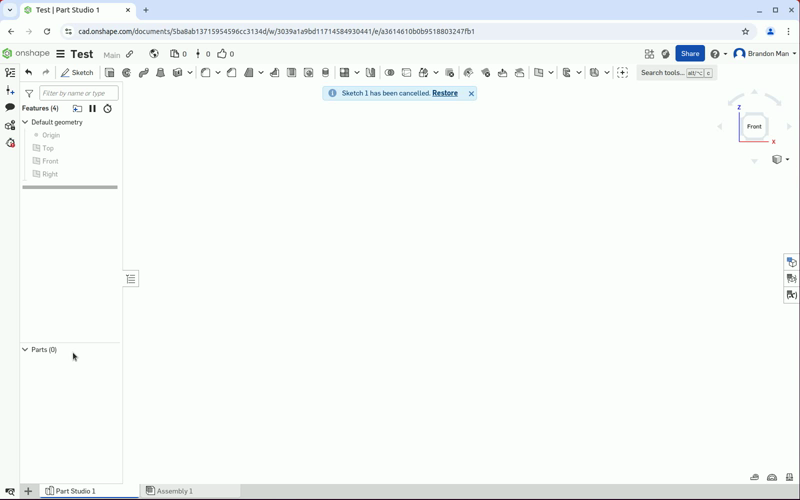
mouse_move(73, 352)
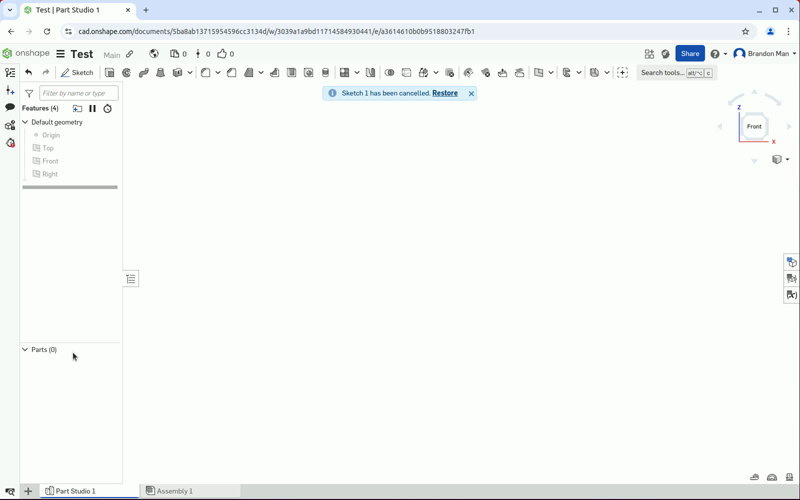
key(shift+y)
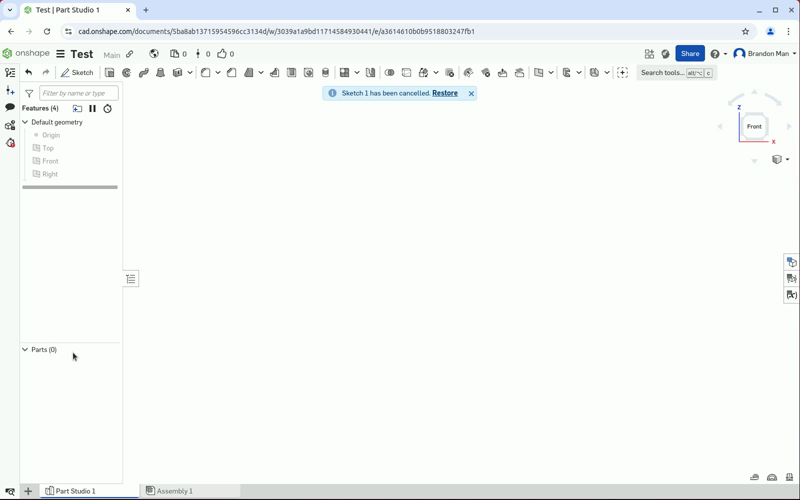
key(shift+s)
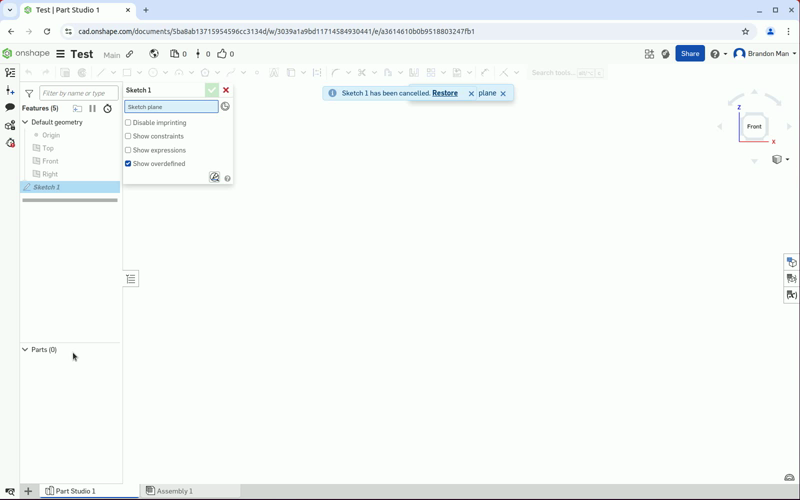
mouse_move(73, 163)
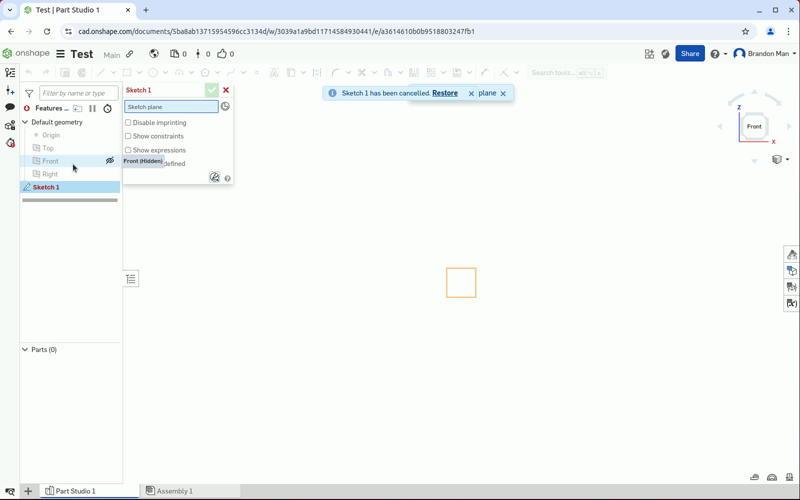
click(73, 163)
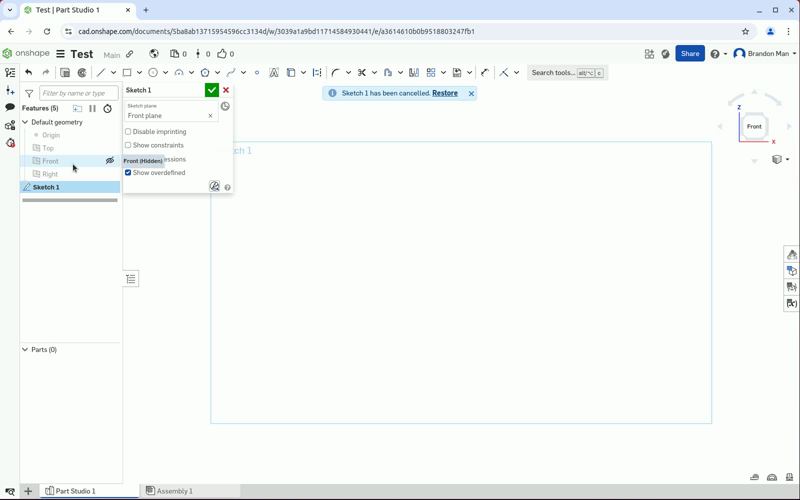
mouse_move(73, 352)
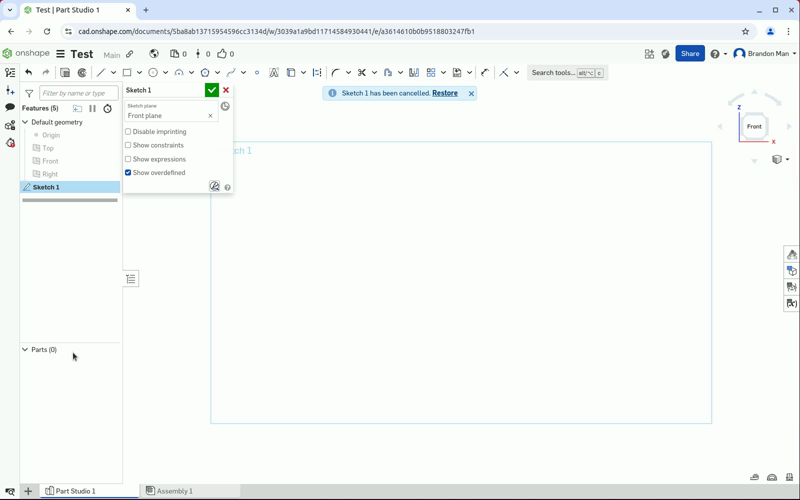
key(y)
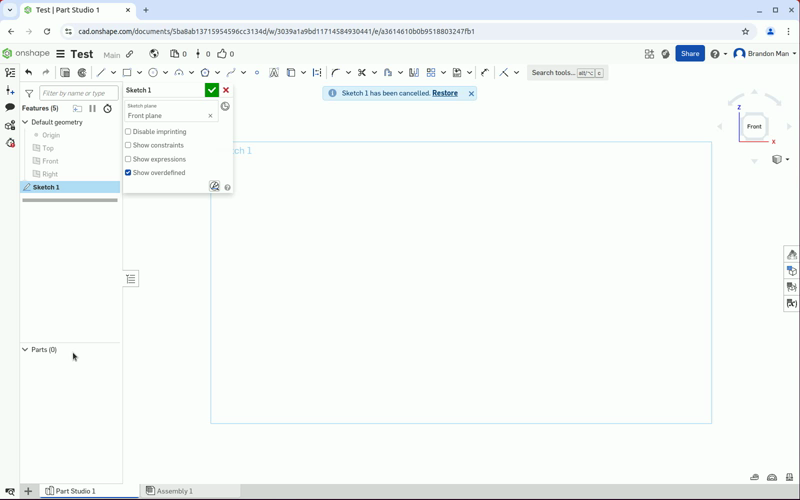
key(c)
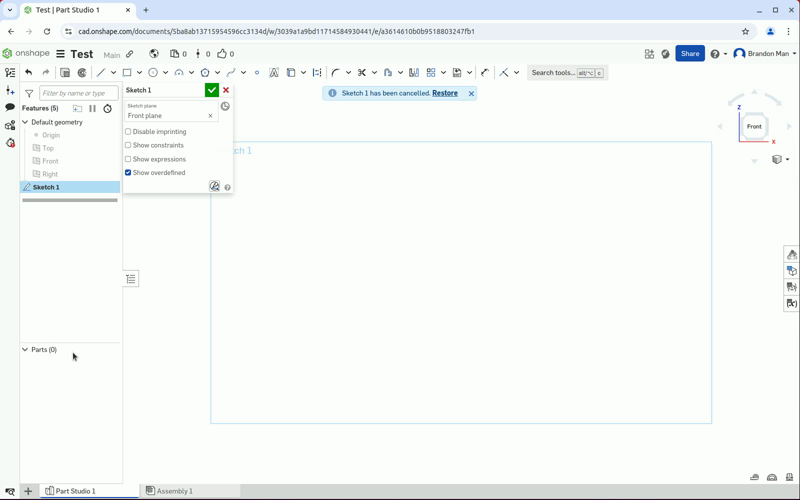
key_down(shift)
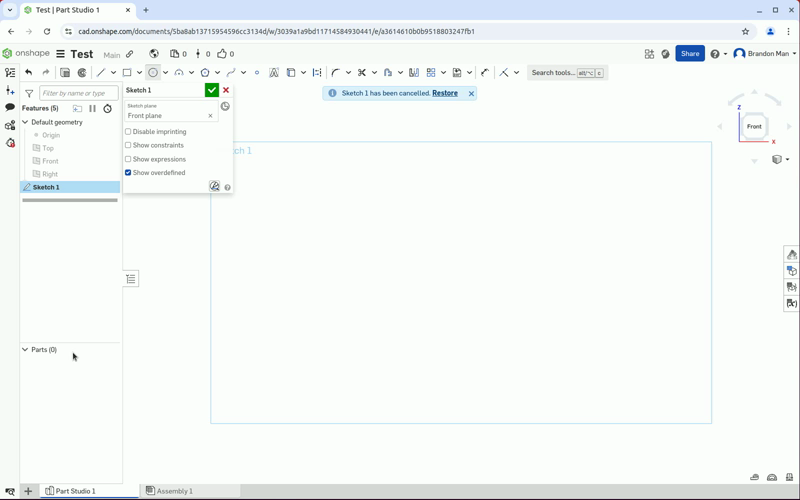
mouse_move(460, 282)
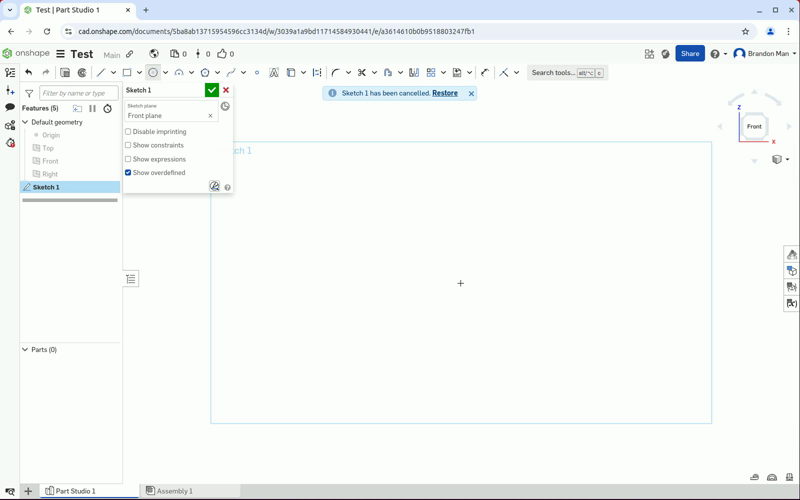
click(460, 282)
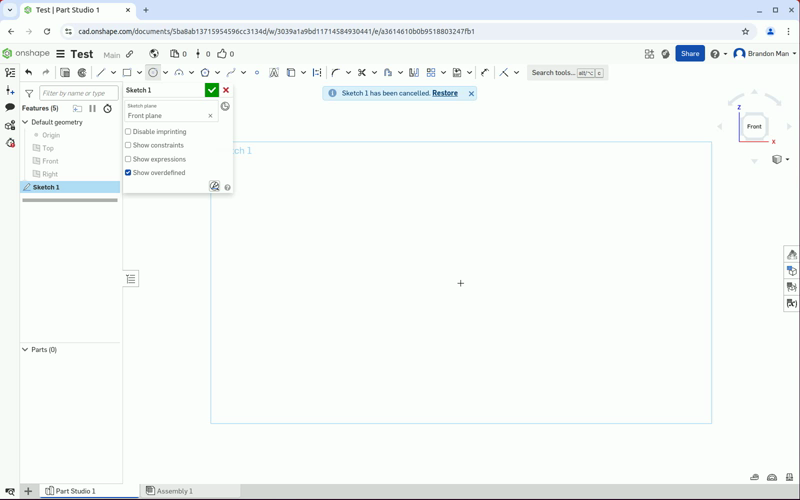
key_up(shift)
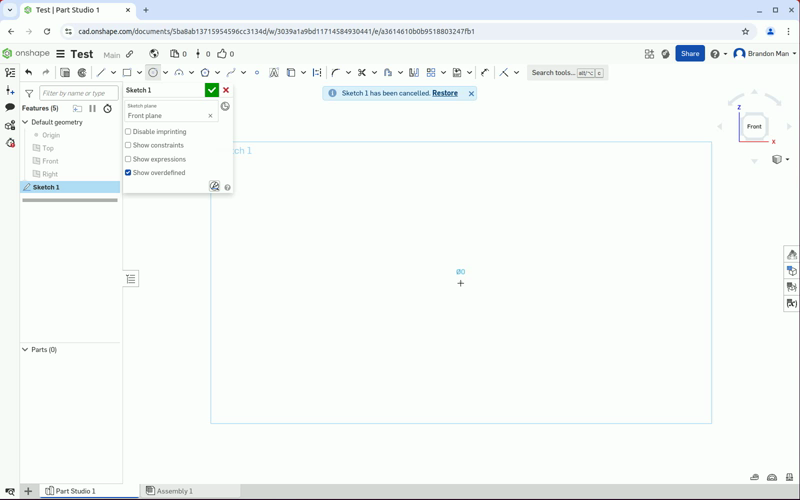
mouse_move(463, 282)
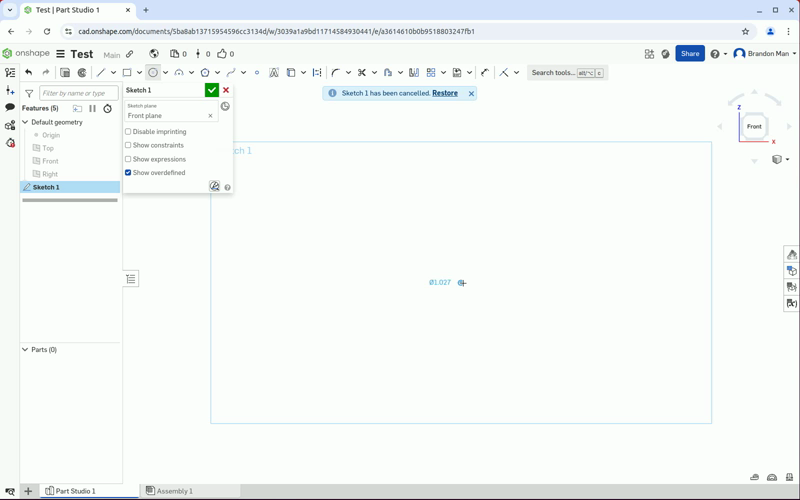
scroll(6)
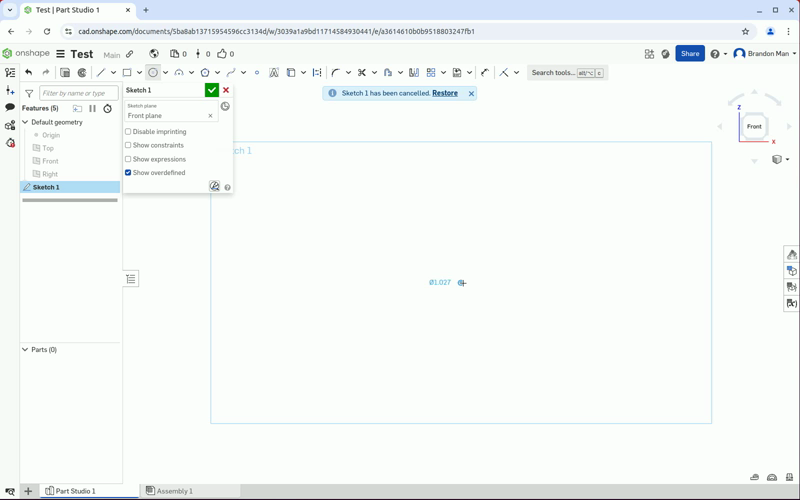
scroll(6)
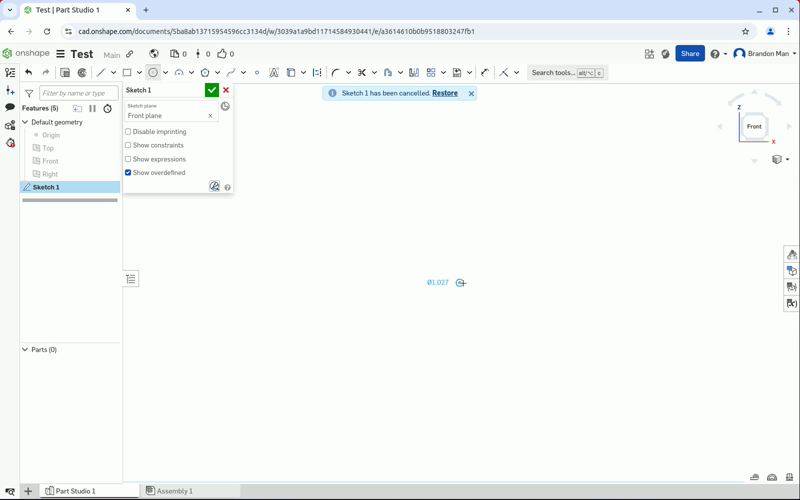
scroll(6)
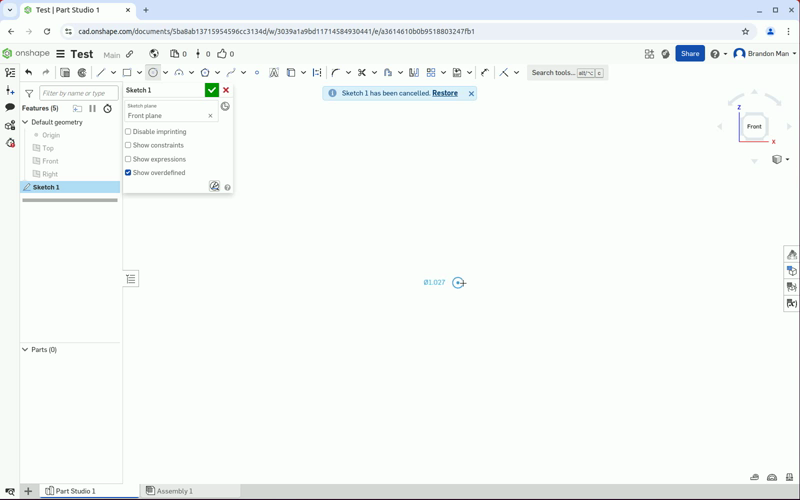
scroll(6)
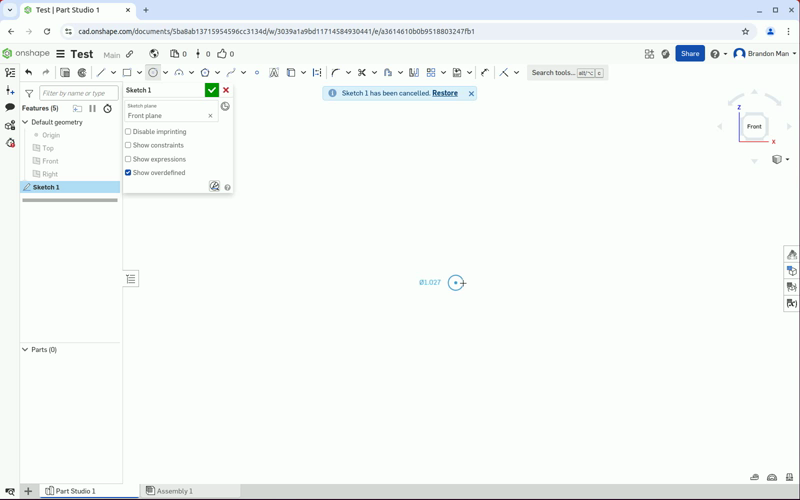
scroll(6)
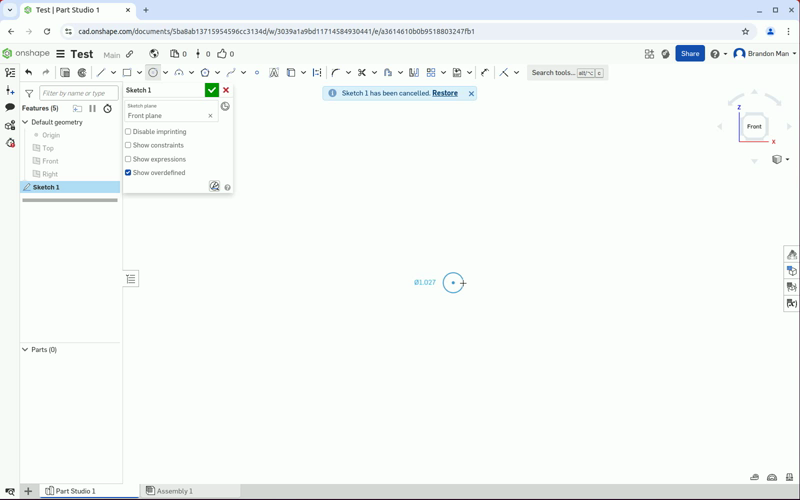
scroll(6)
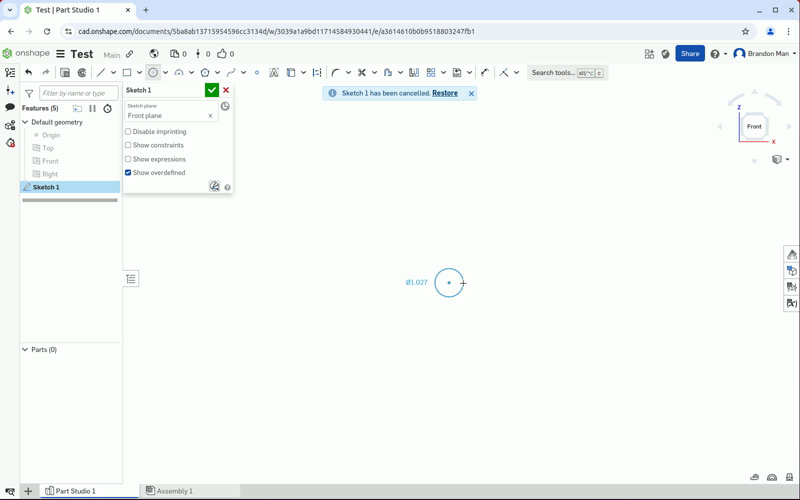
scroll(6)
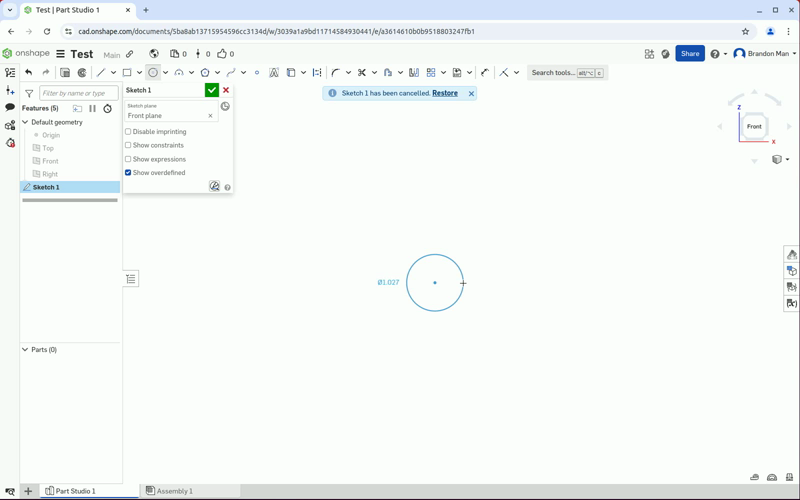
click(463, 282)
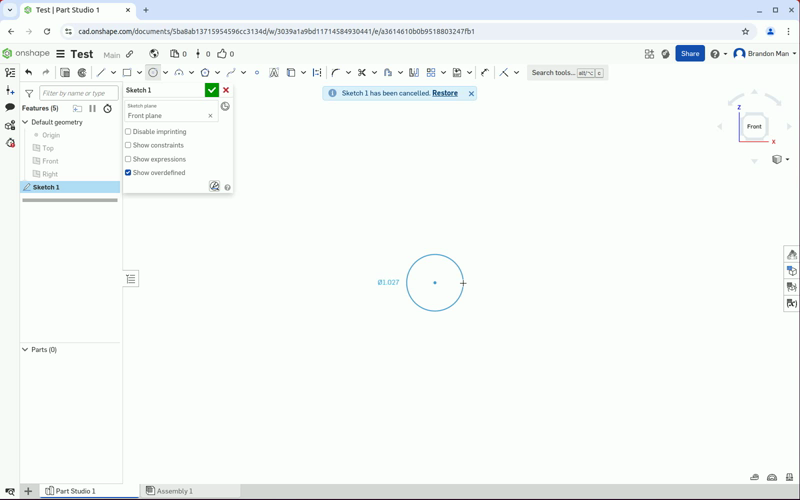
scroll(-6)
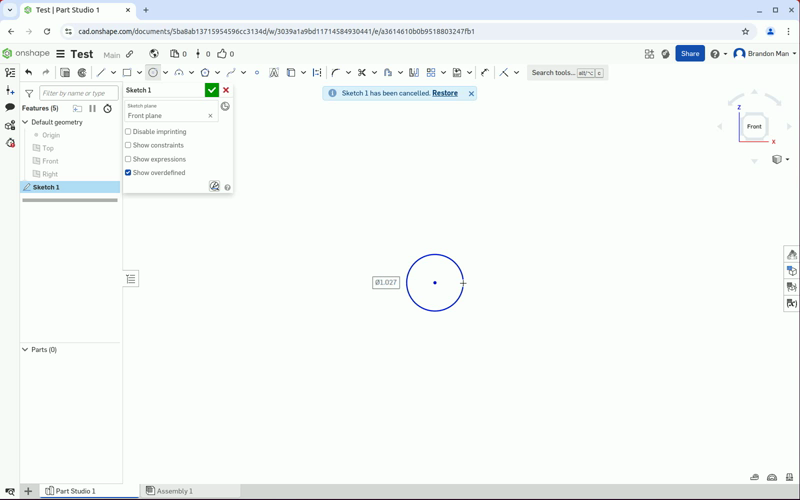
scroll(-6)
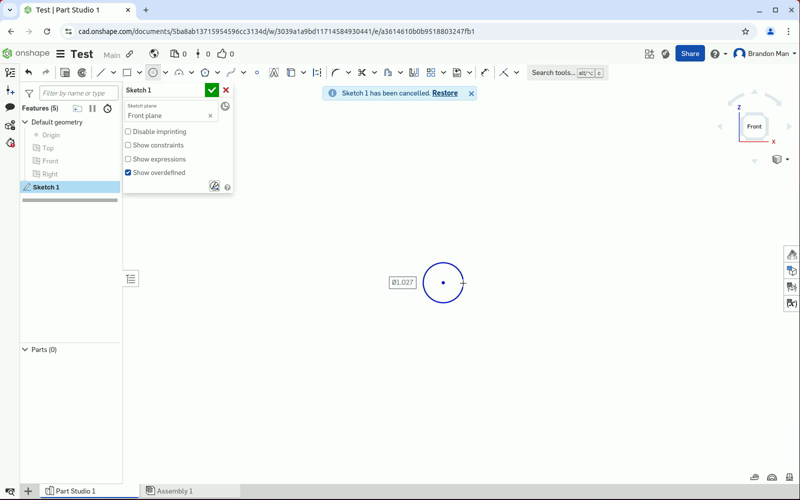
scroll(-6)
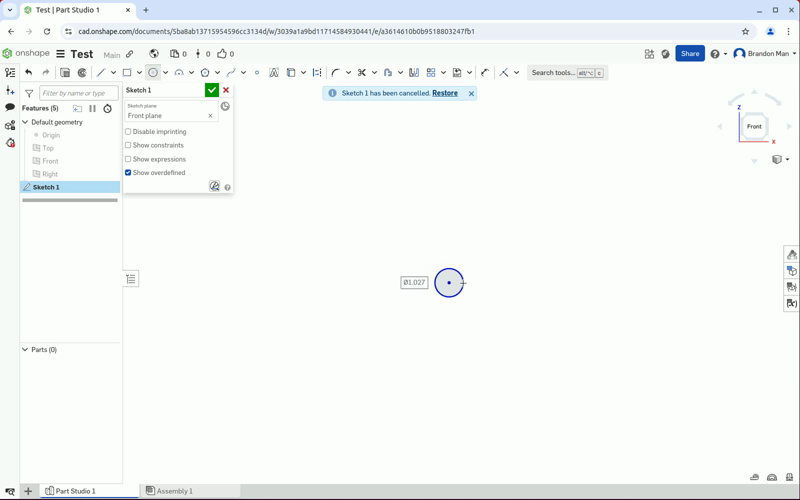
scroll(-6)
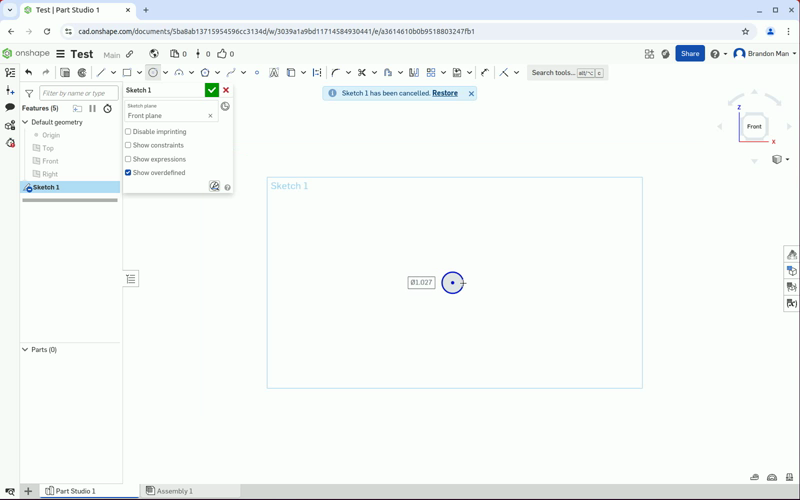
scroll(-6)
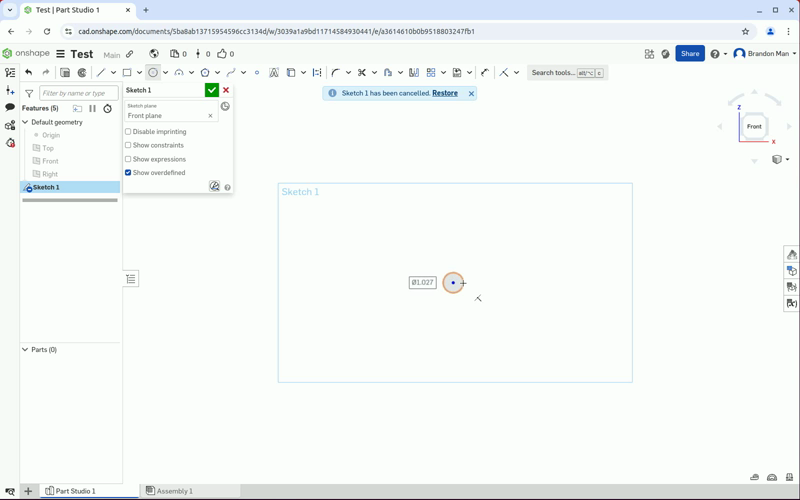
scroll(-6)
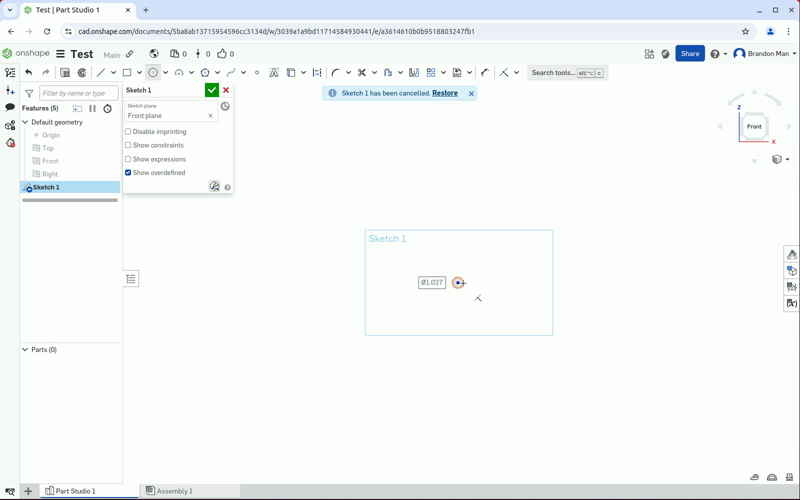
scroll(-6)
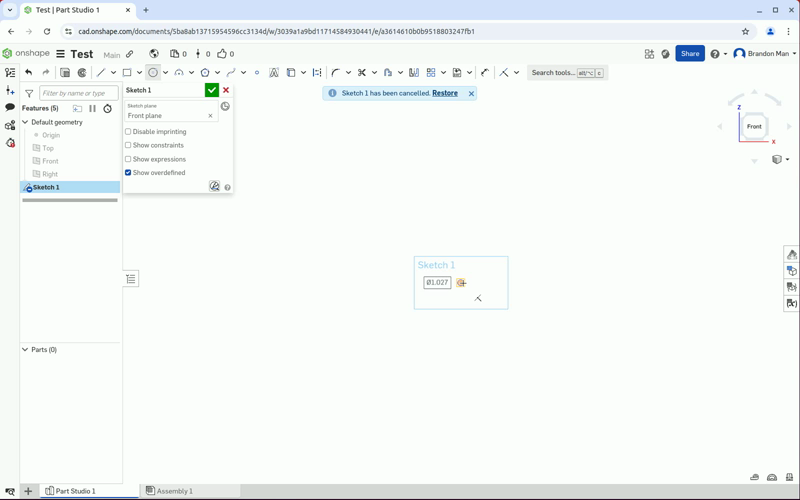
key(esc)
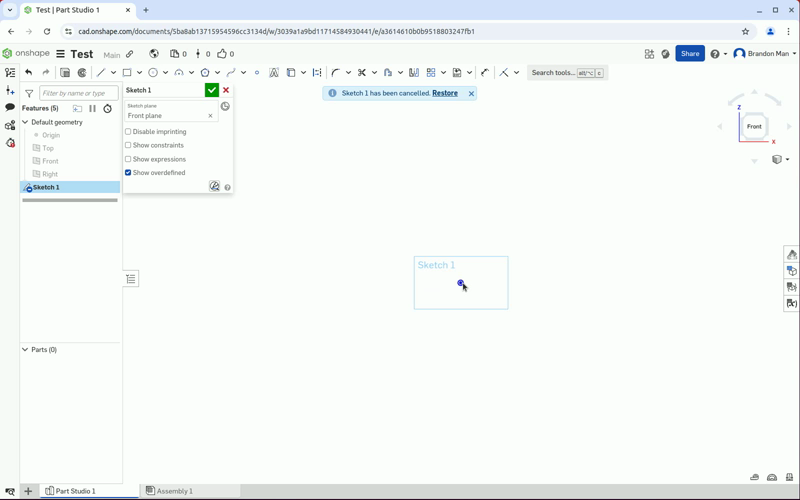
mouse_move(462, 284)
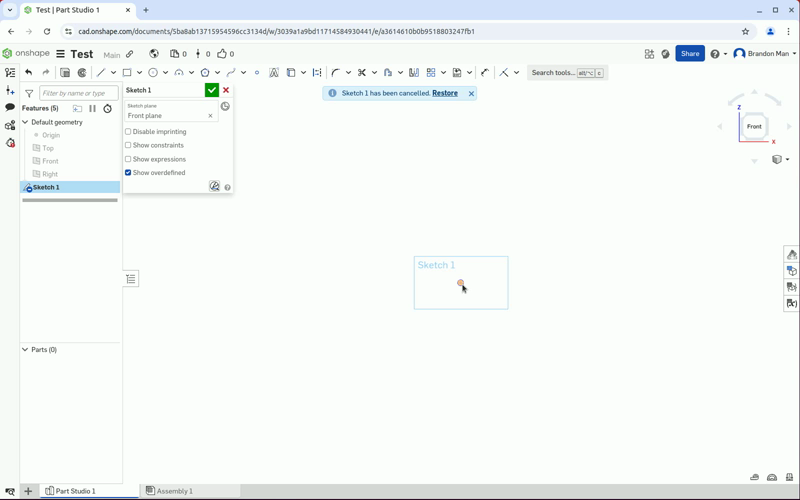
scroll(6)
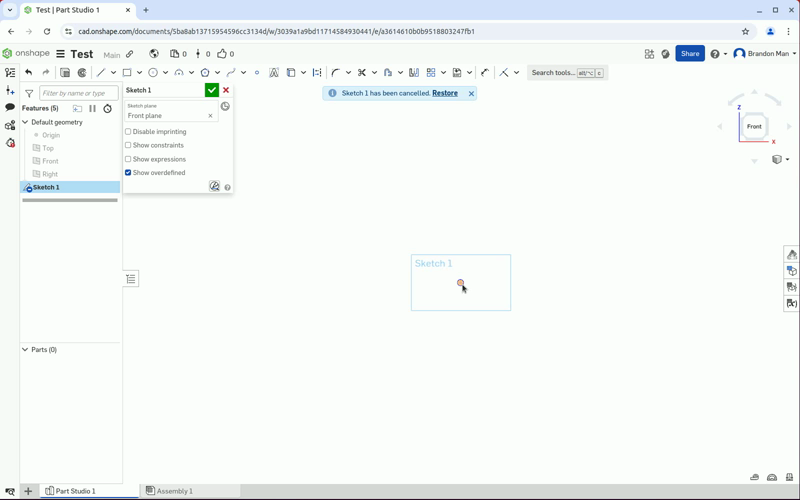
scroll(6)
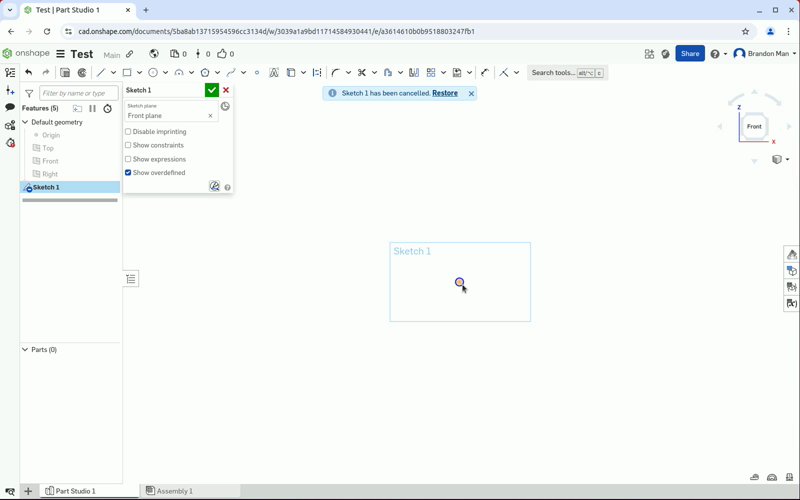
scroll(6)
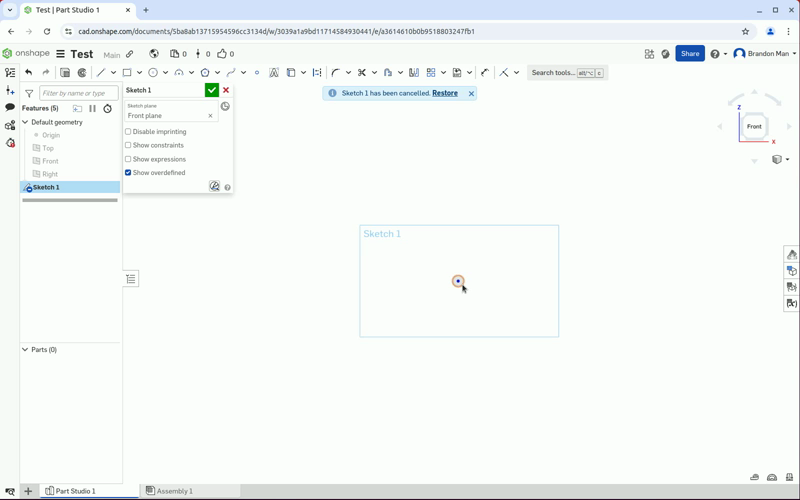
scroll(6)
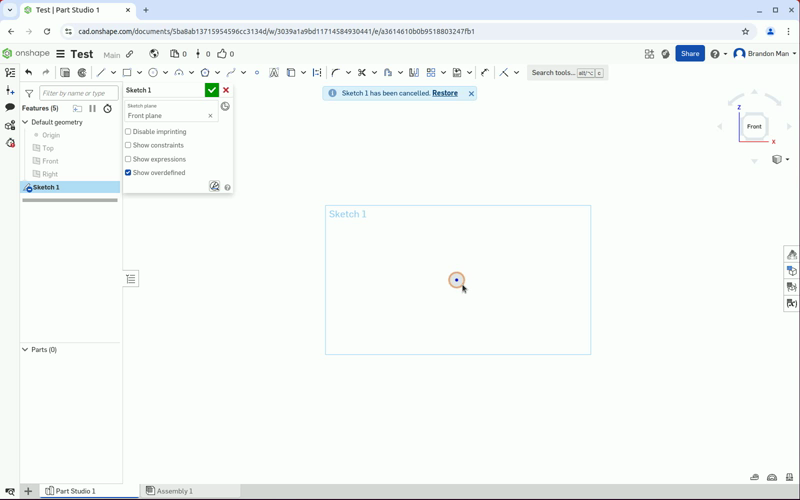
scroll(6)
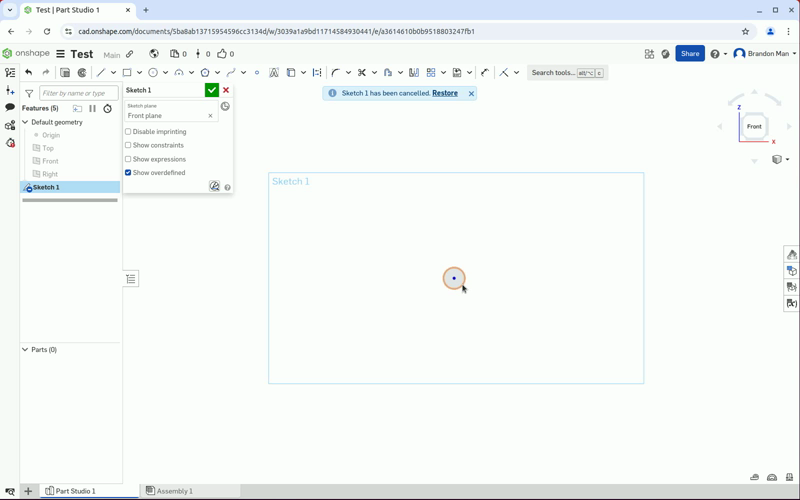
scroll(6)
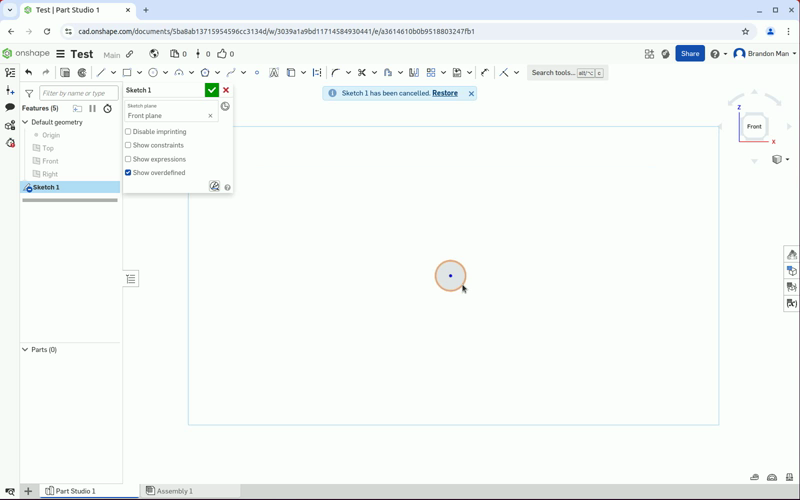
scroll(6)
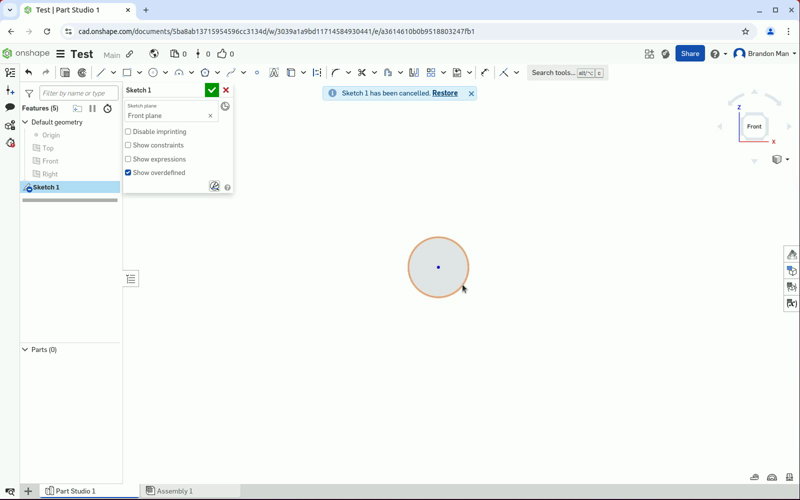
click(462, 284)
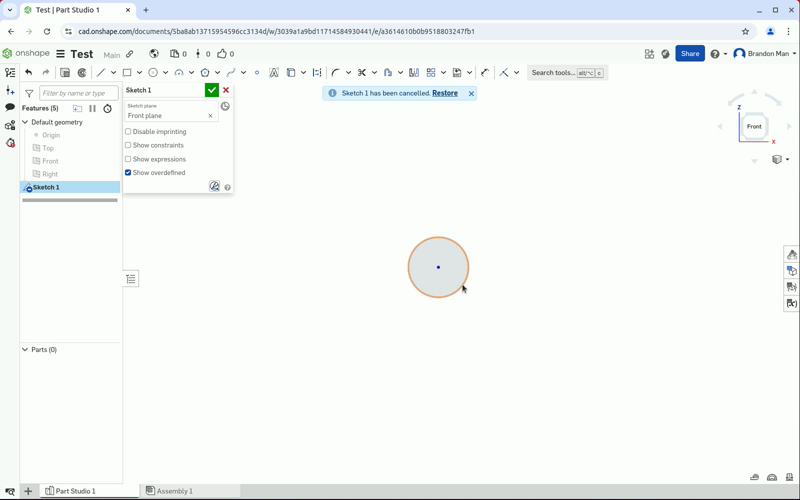
scroll(-6)
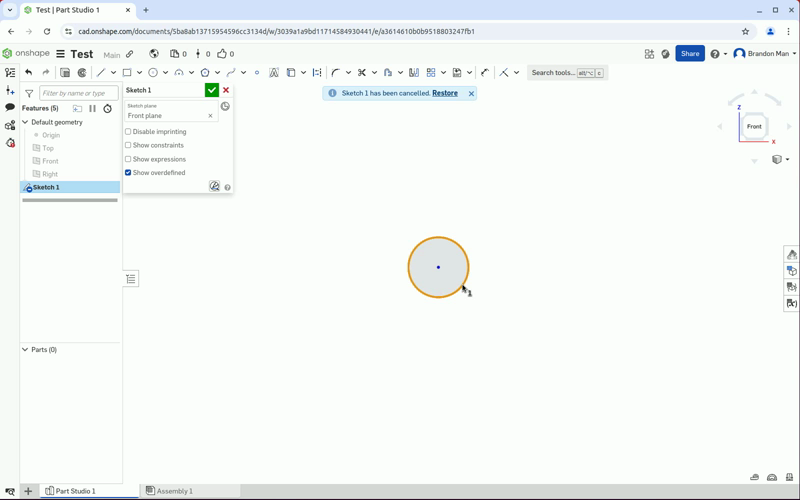
scroll(-6)
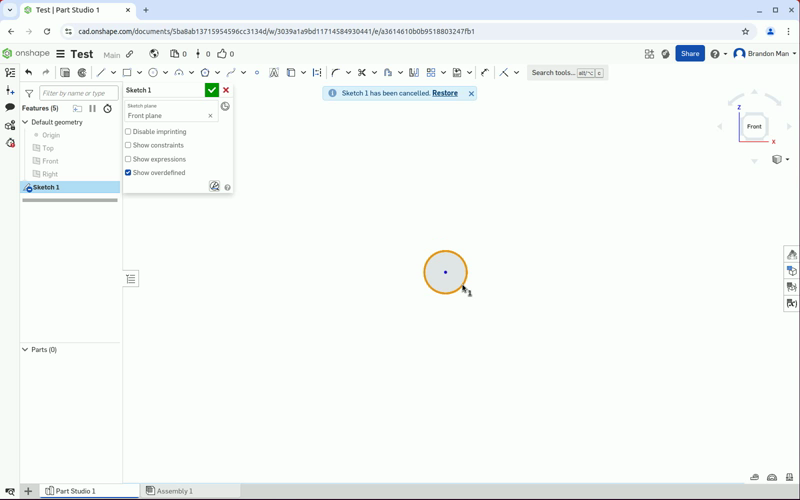
scroll(-6)
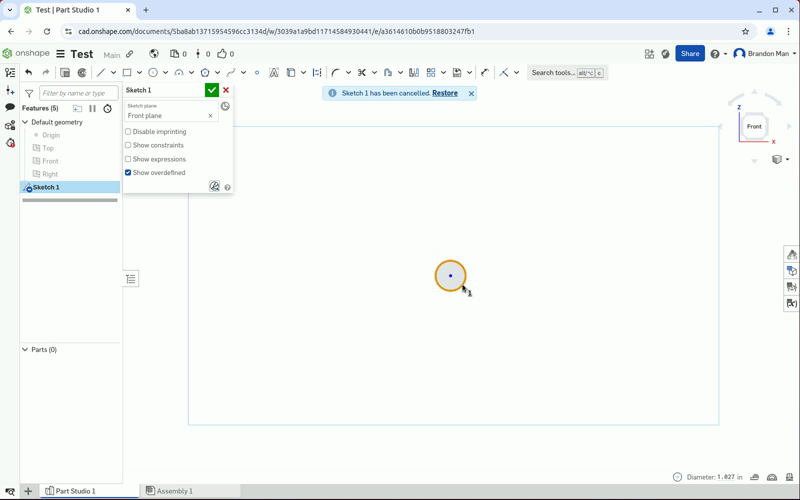
scroll(-6)
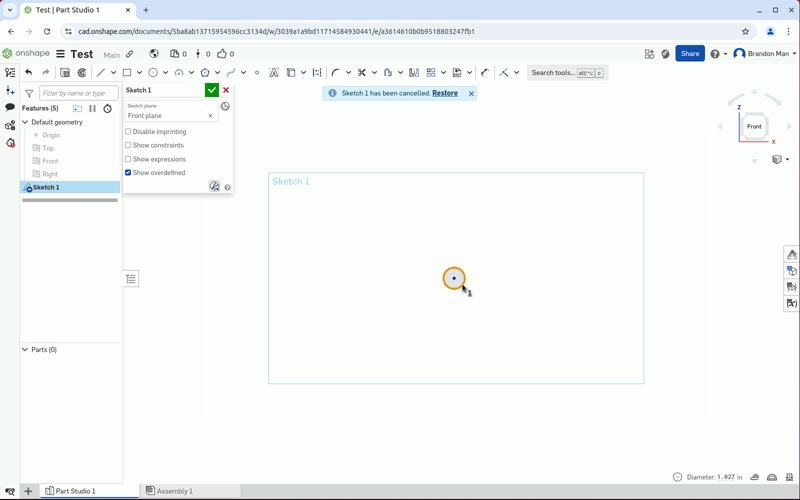
scroll(-6)
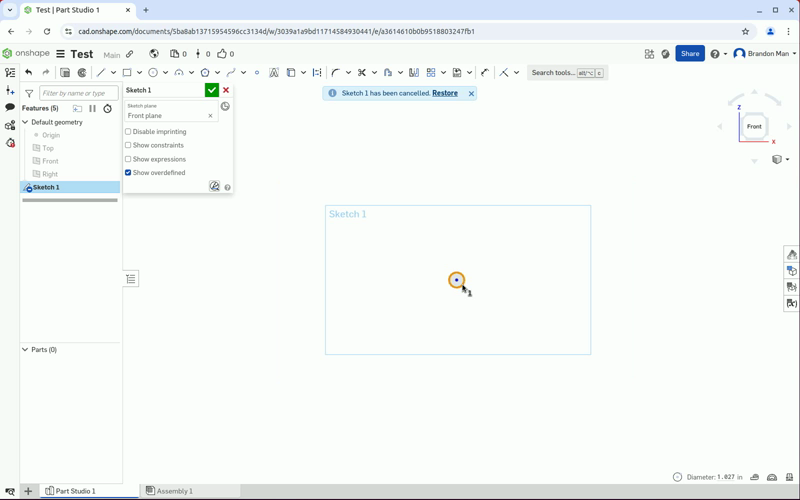
scroll(-6)
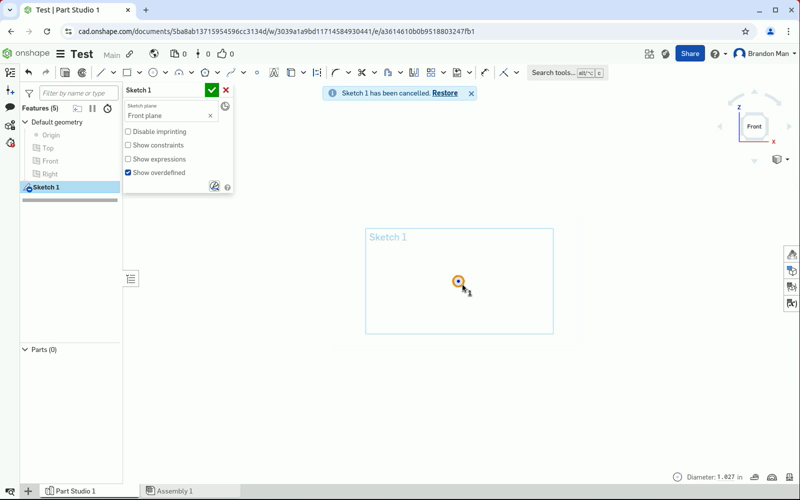
scroll(-6)
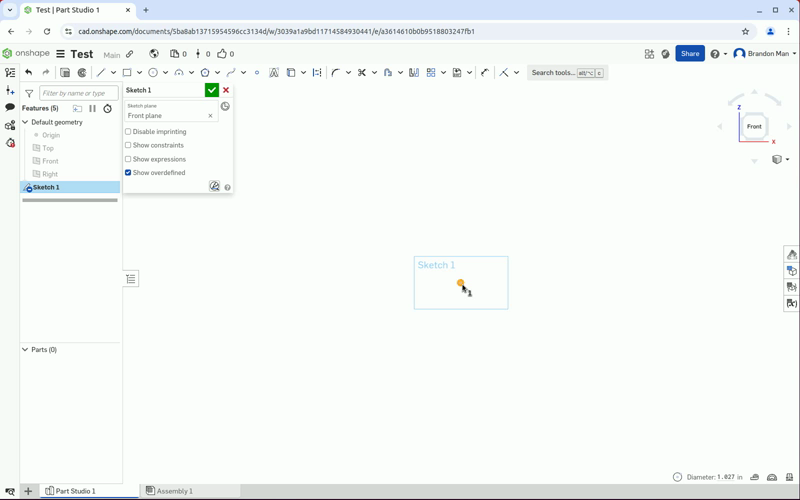
mouse_move(73, 352)
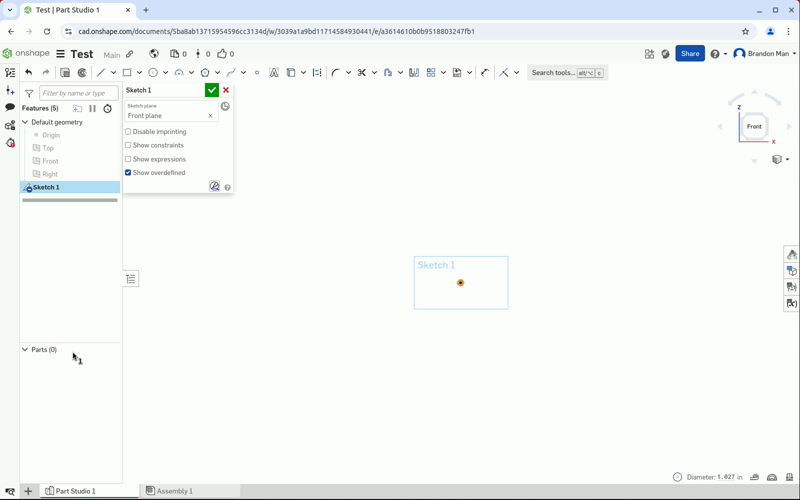
key(shift+y)
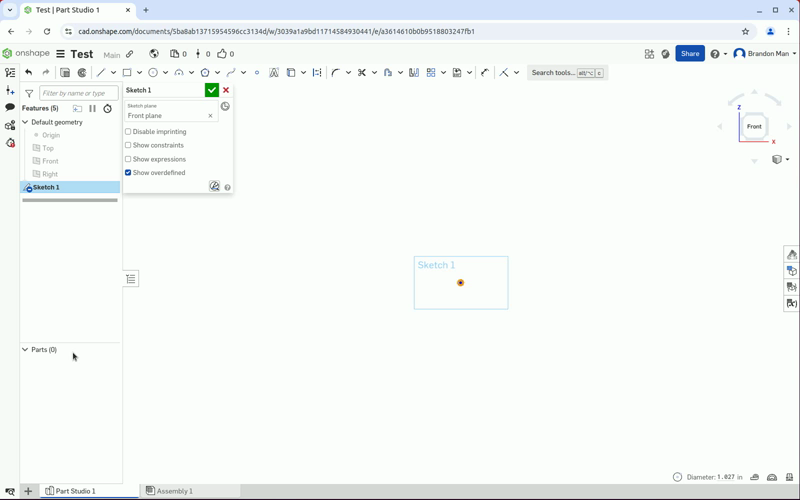
key(shift+e)
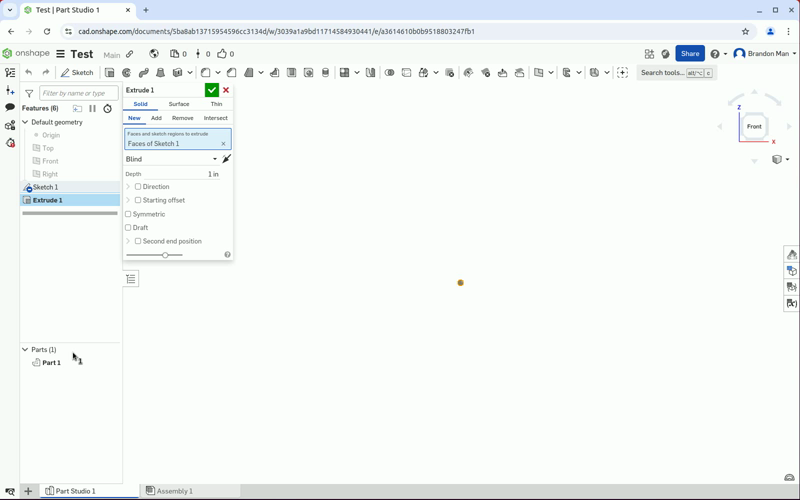
mouse_move(143, 106)
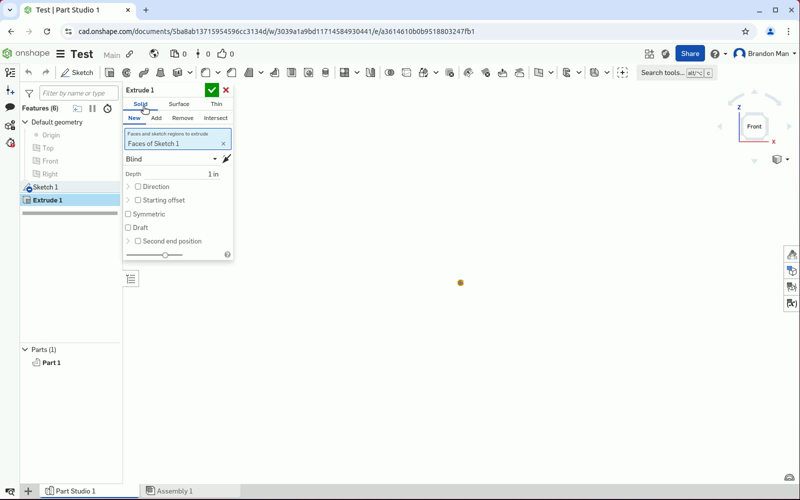
click(143, 106)
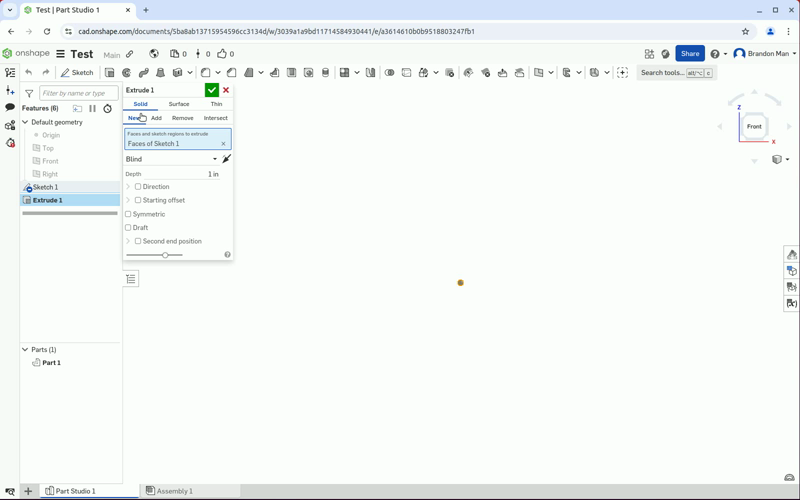
mouse_move(137, 120)
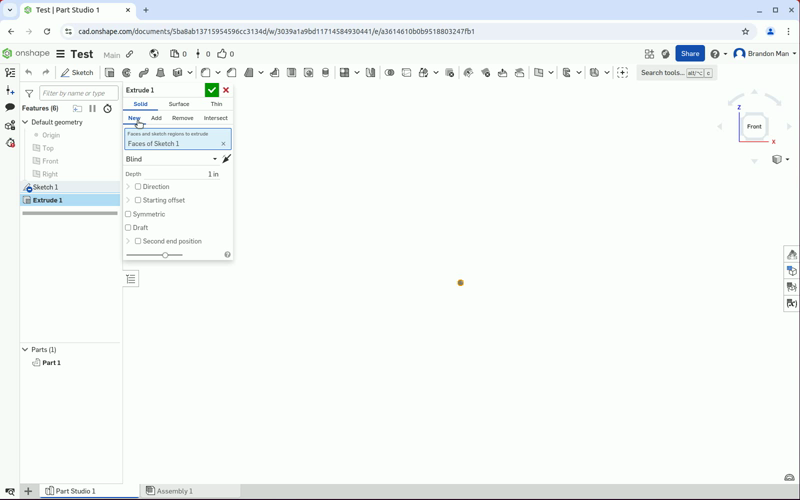
click(137, 120)
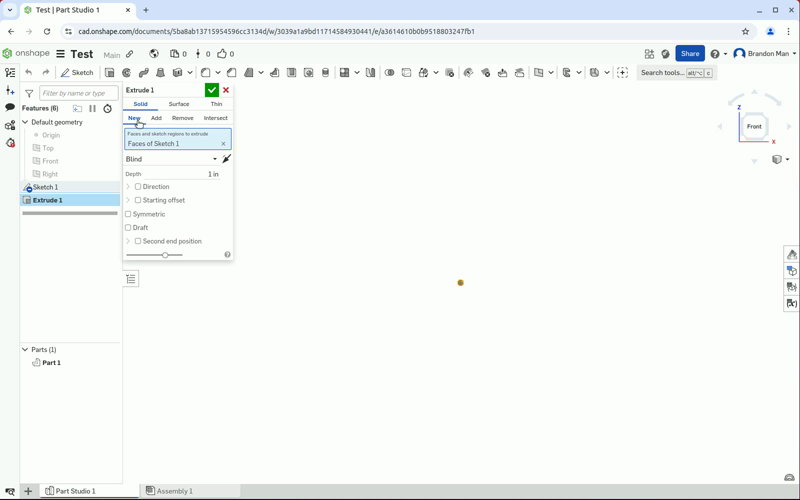
key(tab, 4)
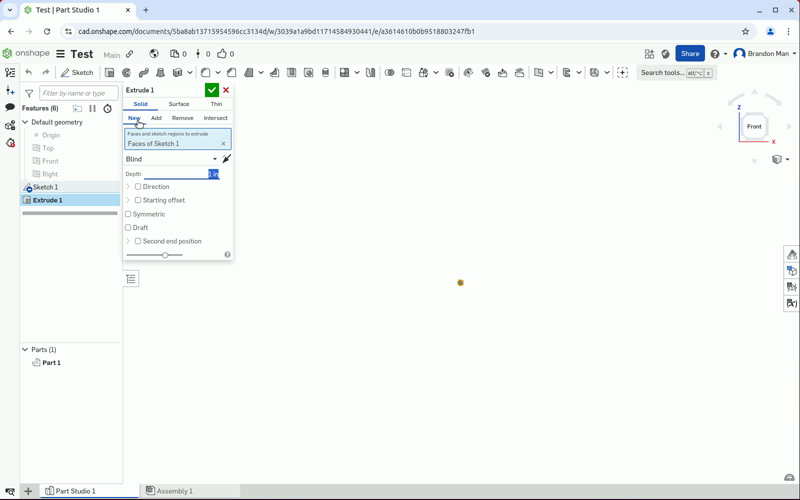
text(23.108)
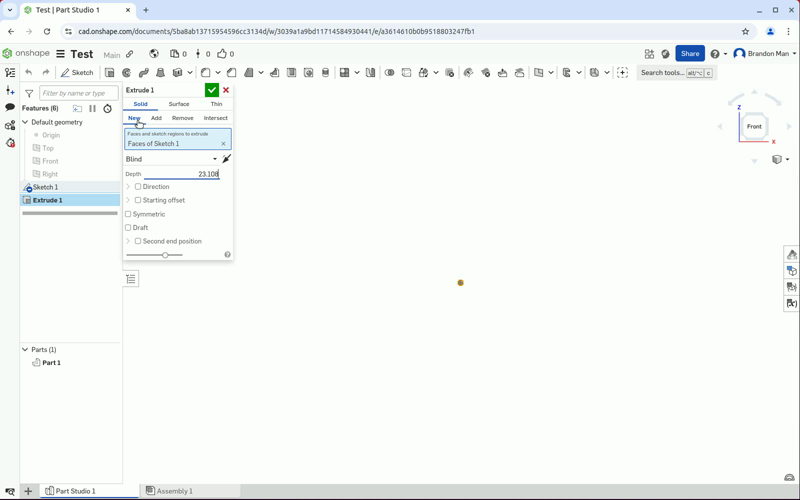
key(enter)
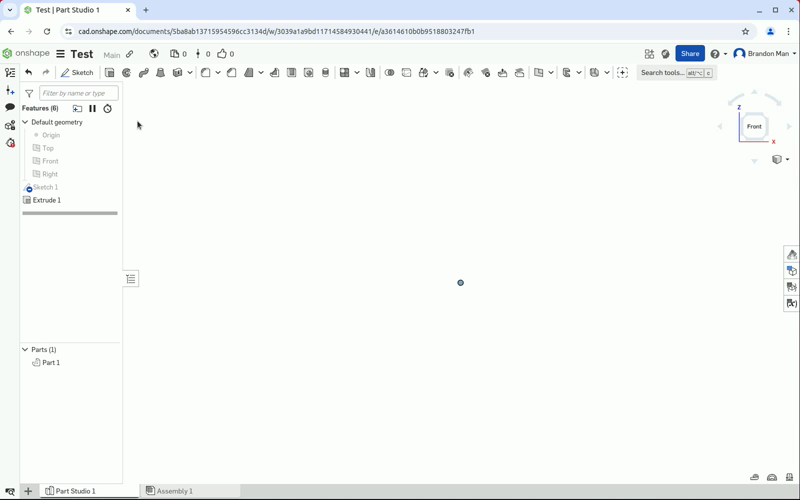
key(shift+h)
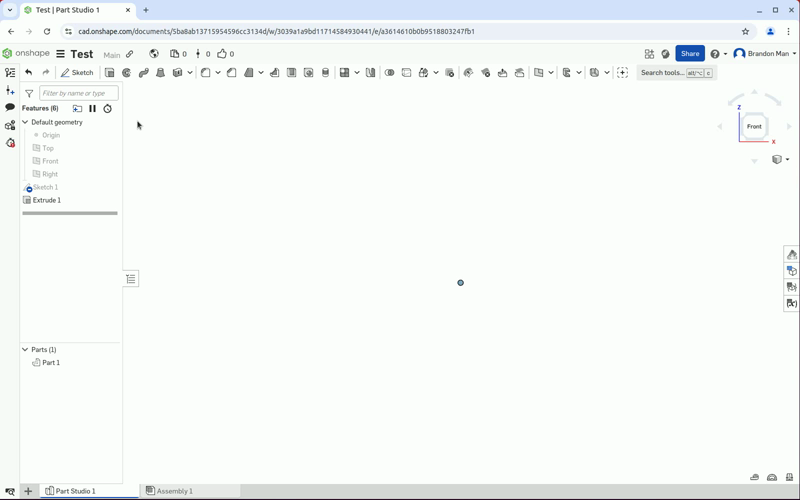
key(shift+h)
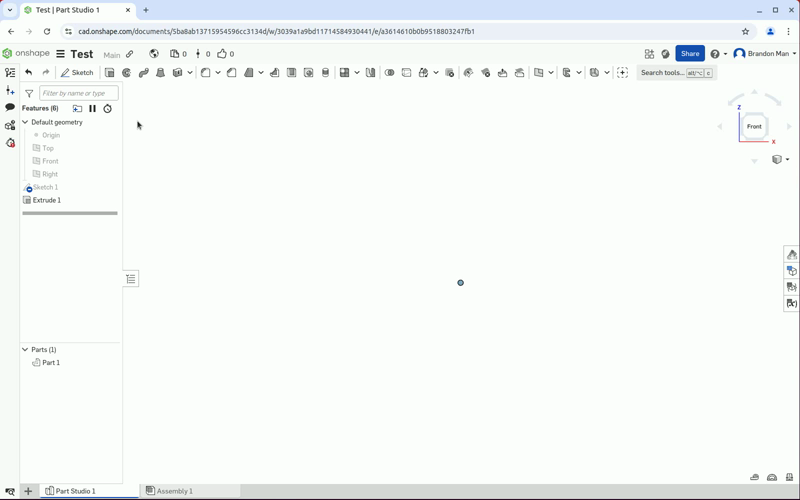
mouse_move(73, 189)
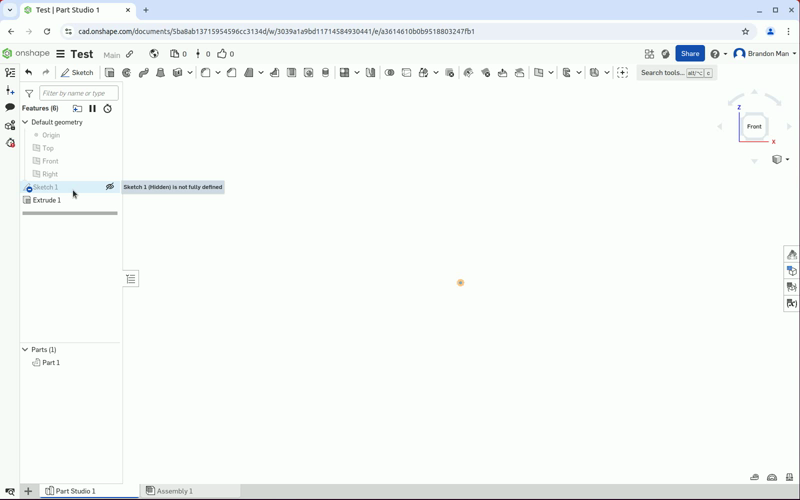
click(73, 189)
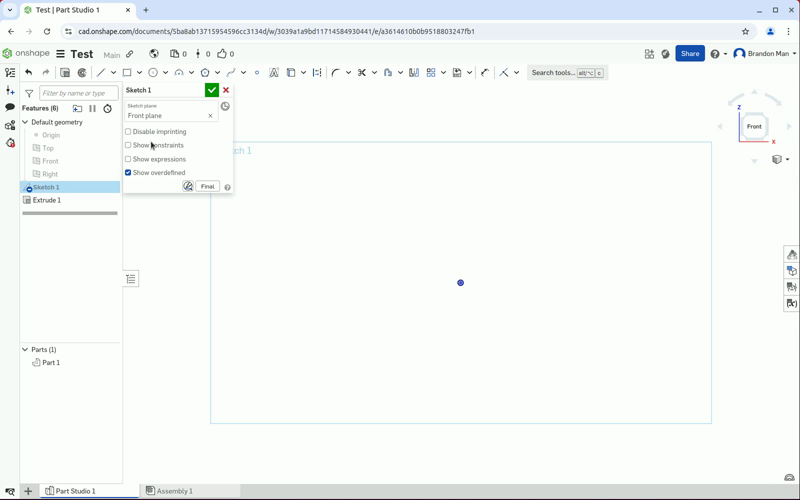
mouse_move(229, 92)
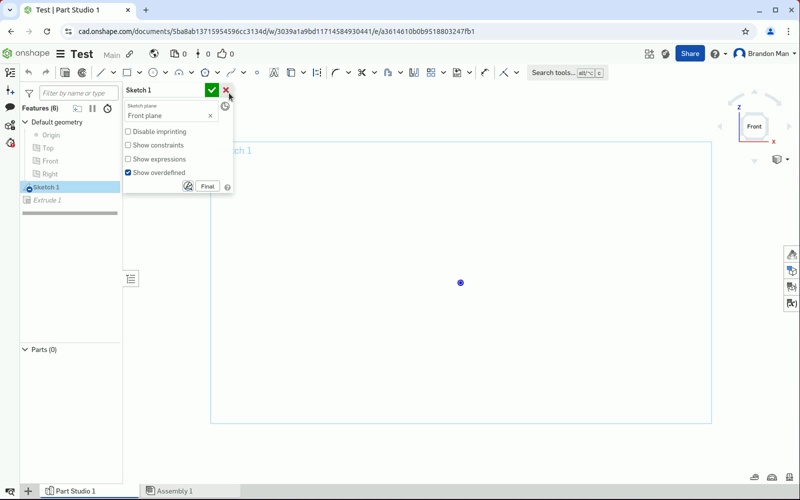
click(229, 92)
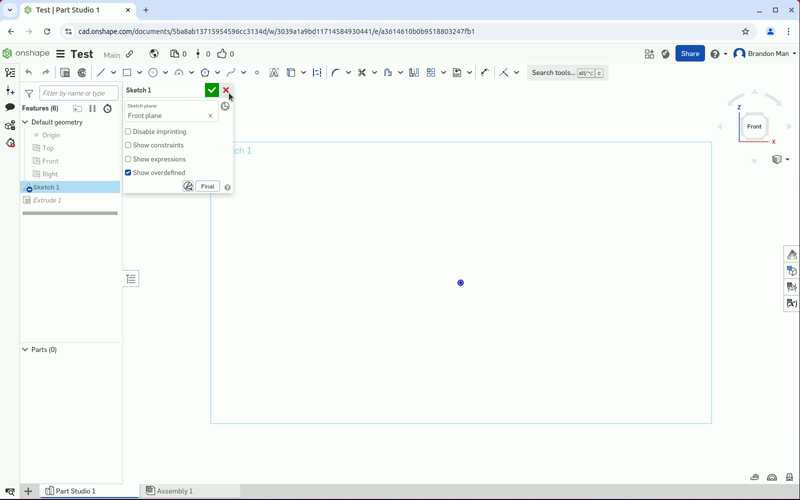
key(shift+s)
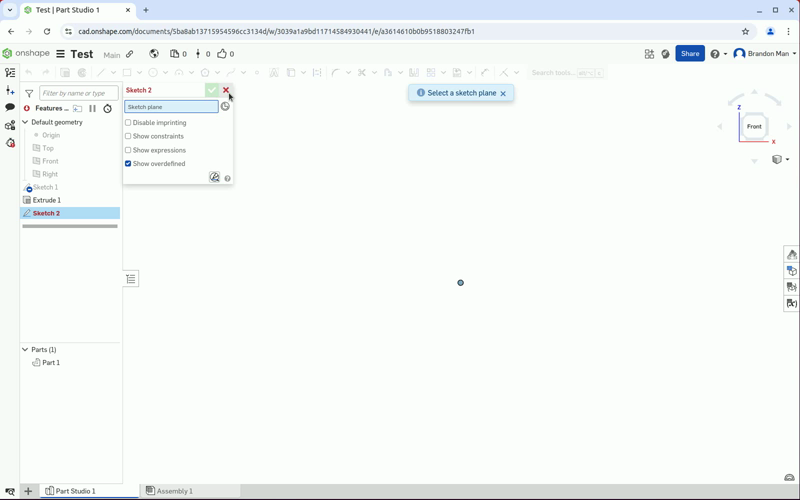
mouse_move(73, 163)
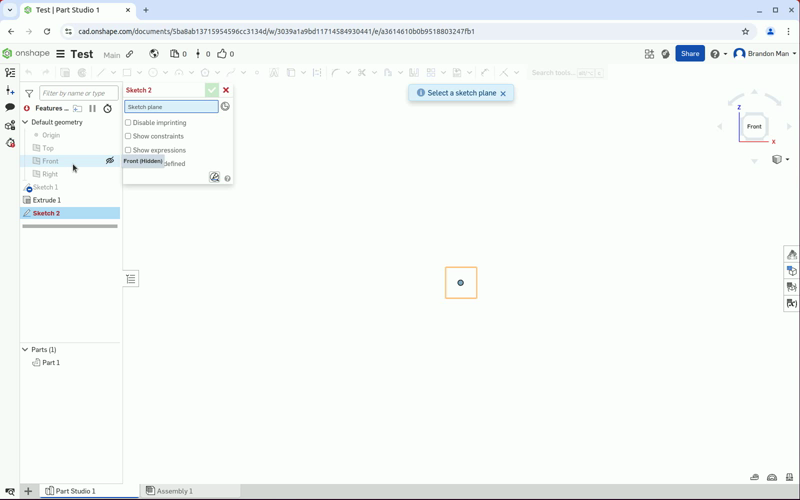
click(73, 163)
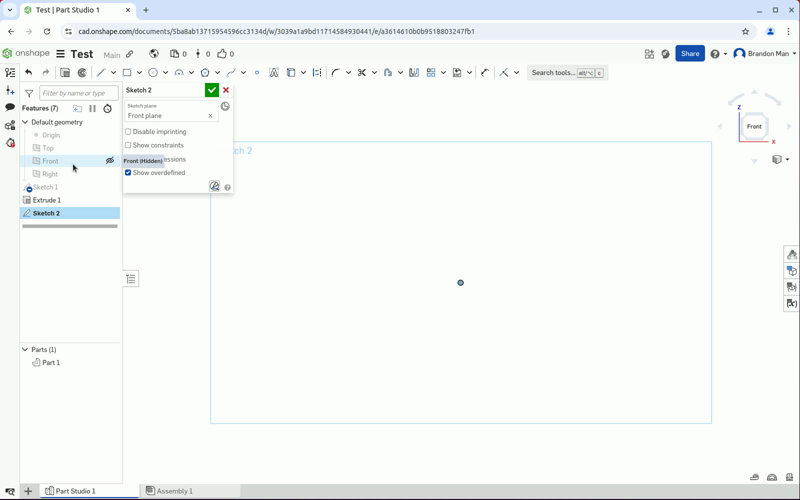
mouse_move(73, 352)
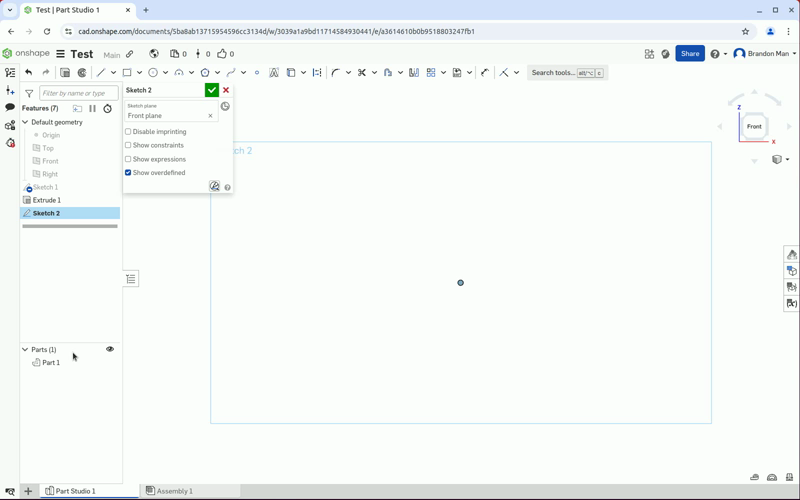
key(y)
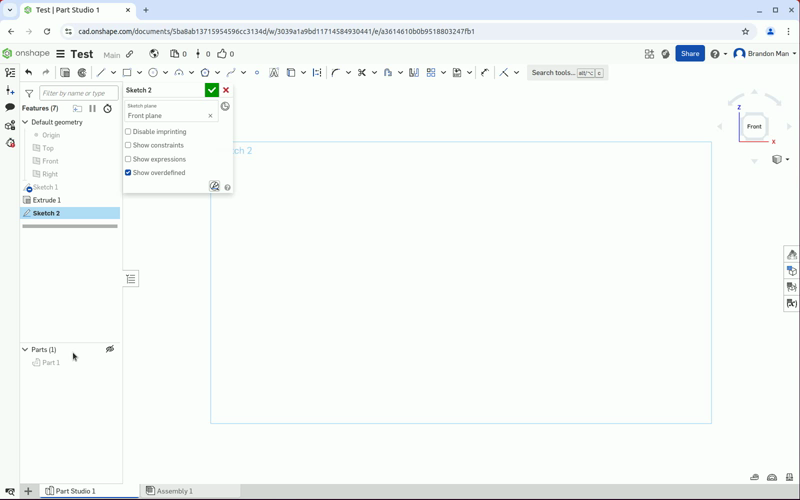
key(c)
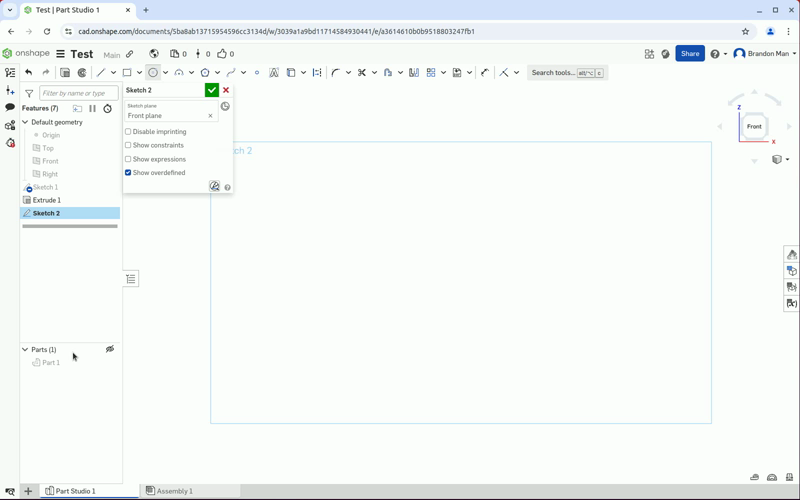
key_down(shift)
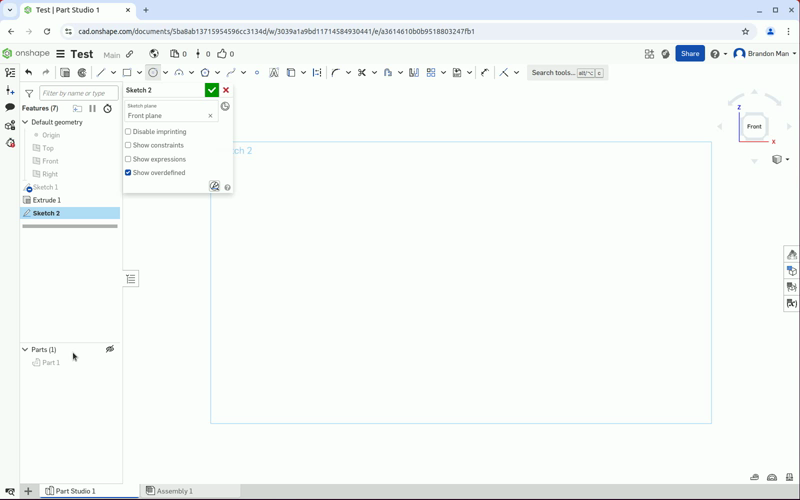
mouse_move(461, 282)
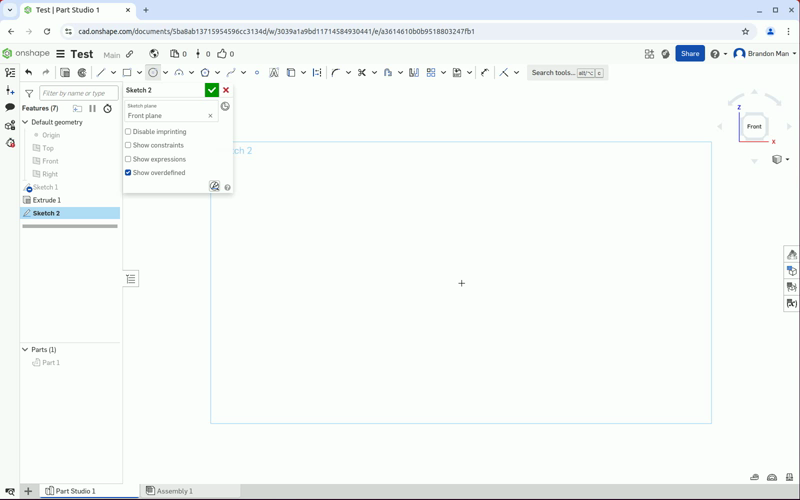
click(461, 282)
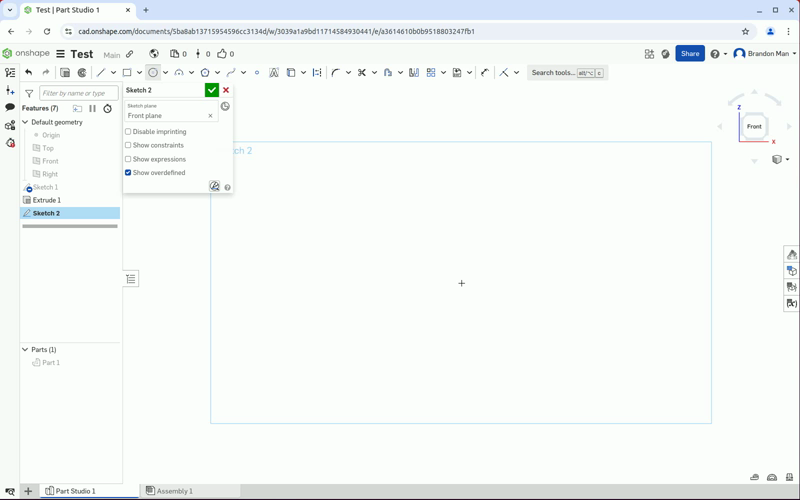
key_up(shift)
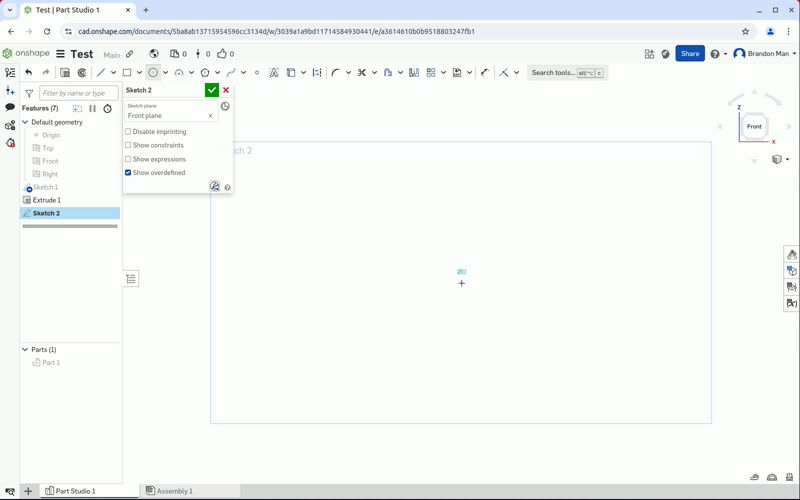
mouse_move(478, 282)
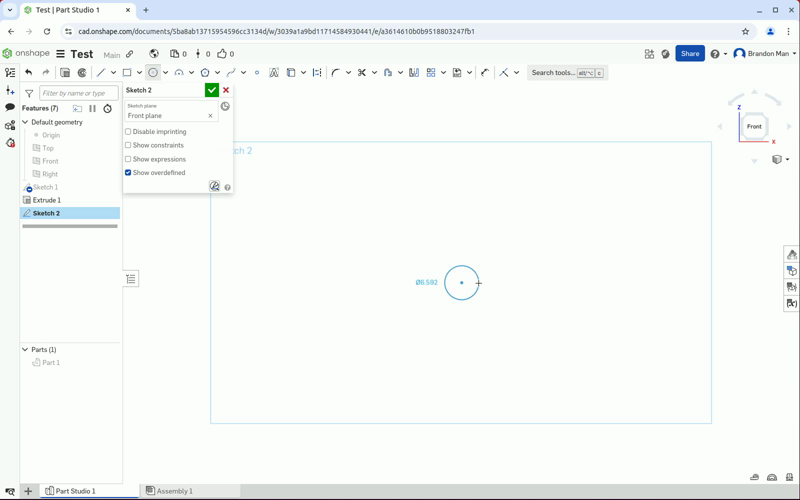
click(478, 282)
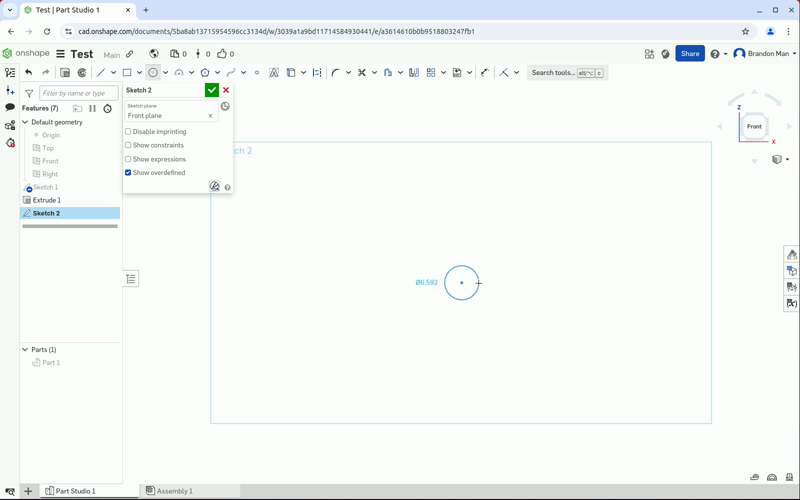
key(esc)
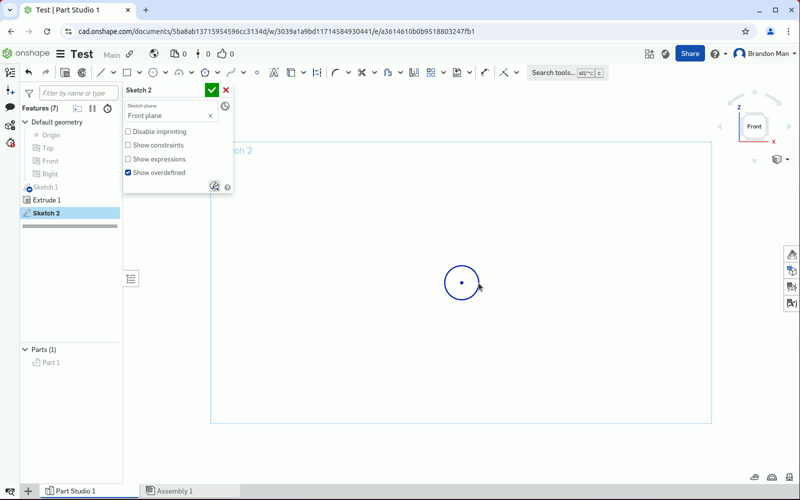
key(c)
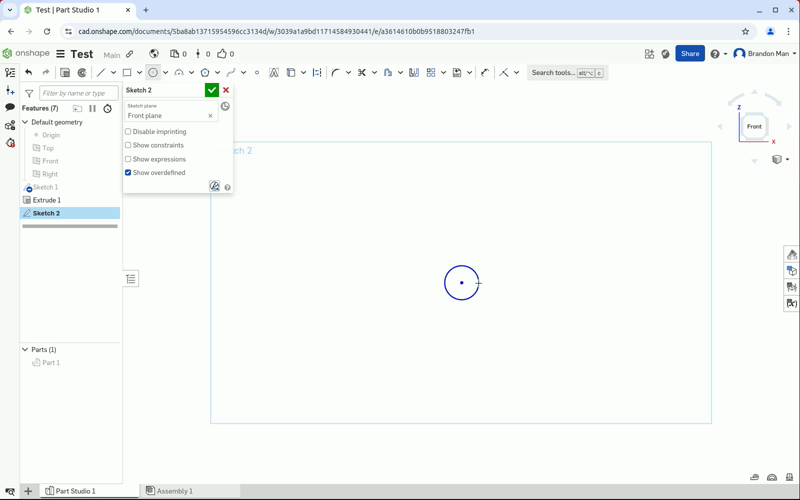
key_down(shift)
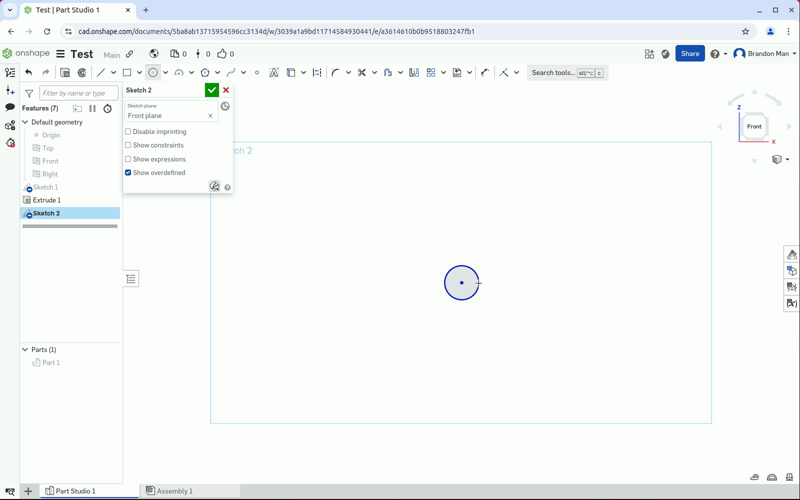
mouse_move(461, 282)
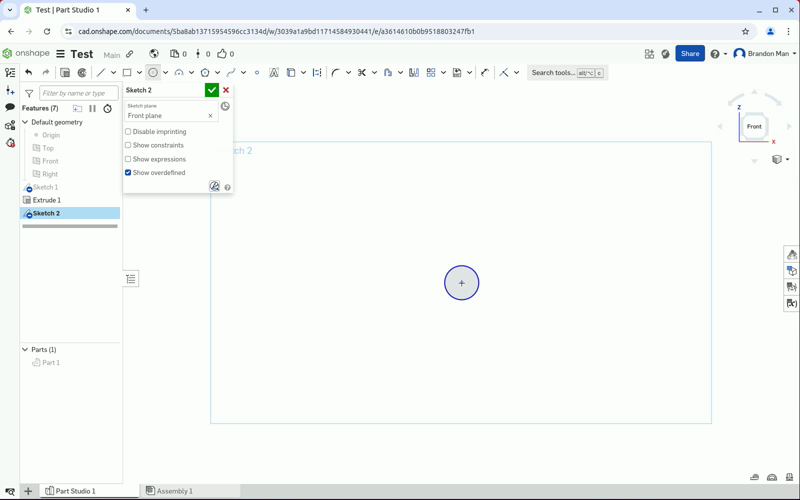
click(461, 282)
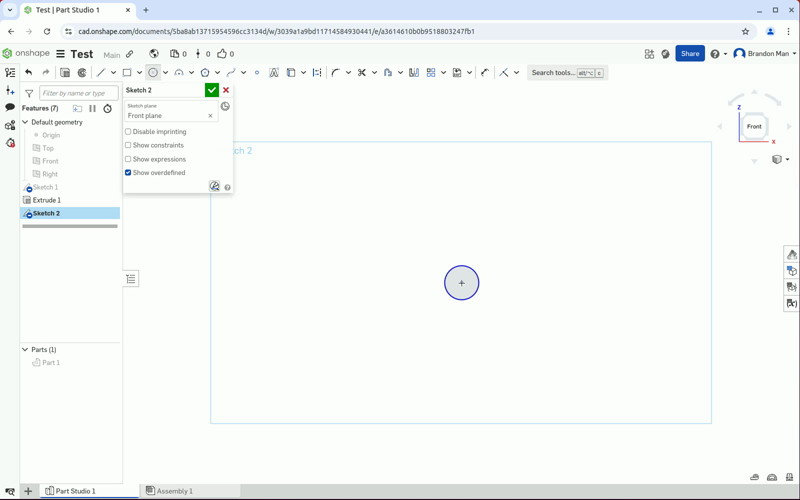
key_up(shift)
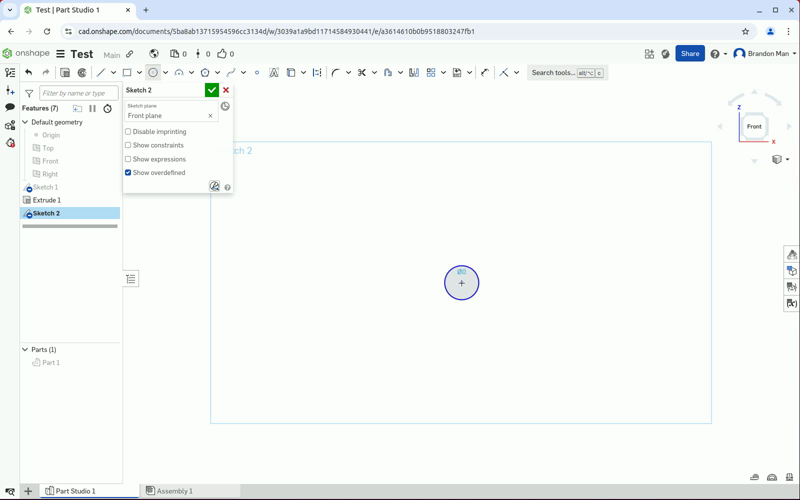
mouse_move(463, 282)
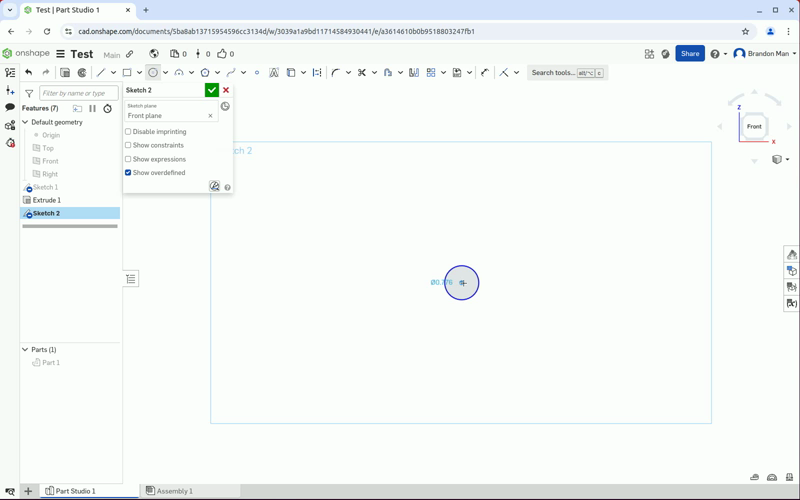
scroll(6)
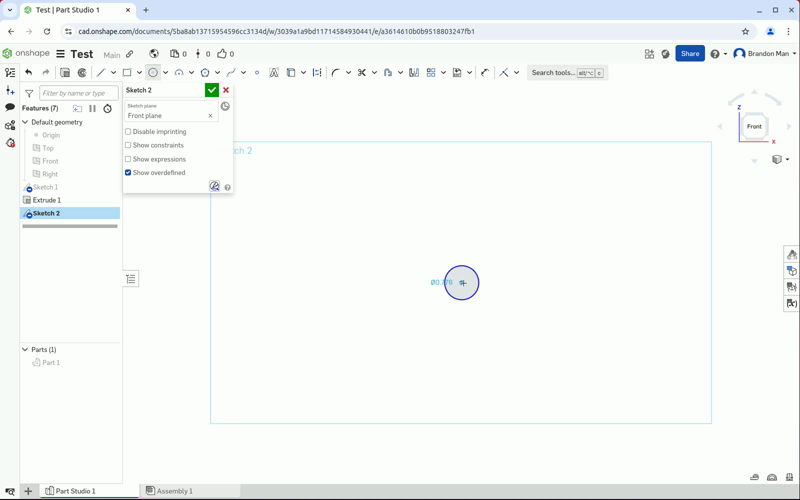
scroll(6)
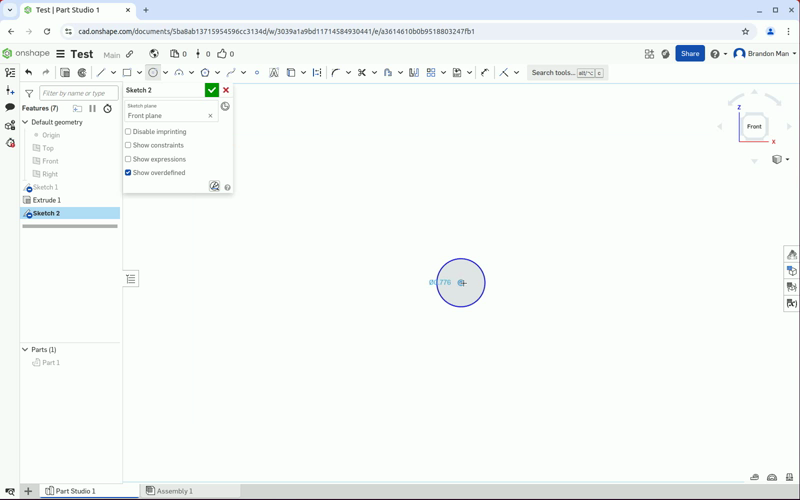
scroll(6)
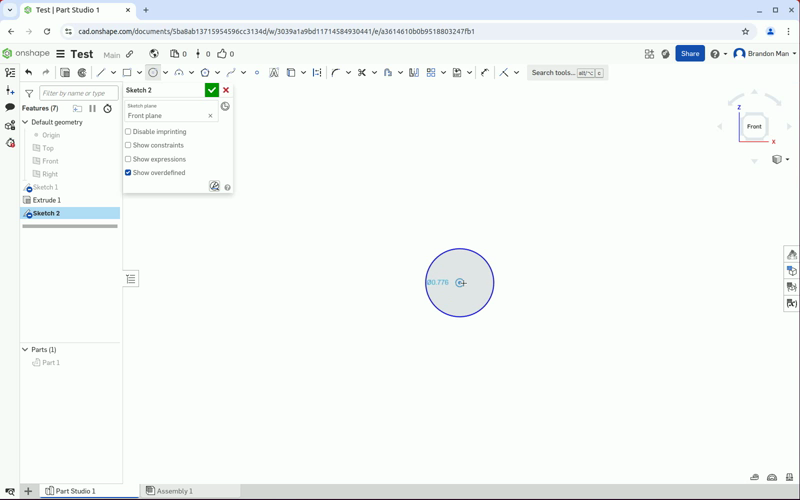
scroll(6)
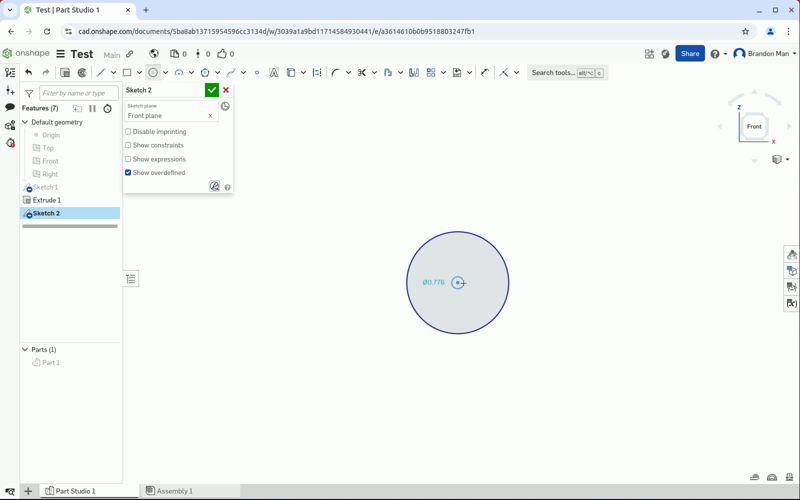
scroll(6)
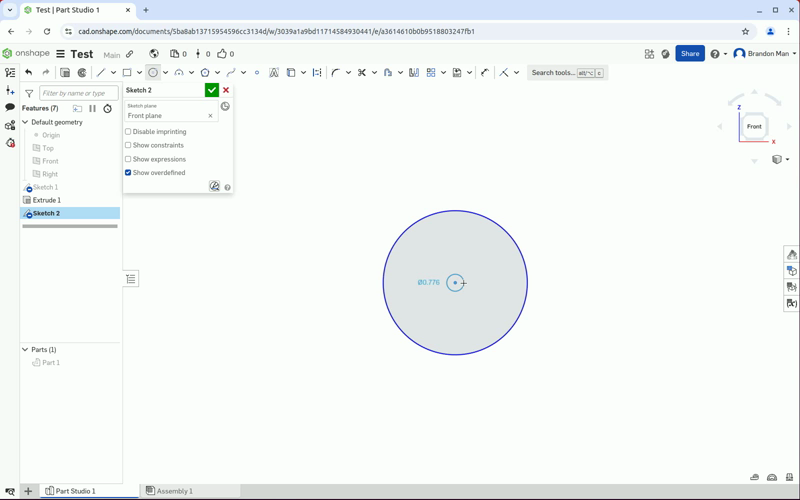
scroll(6)
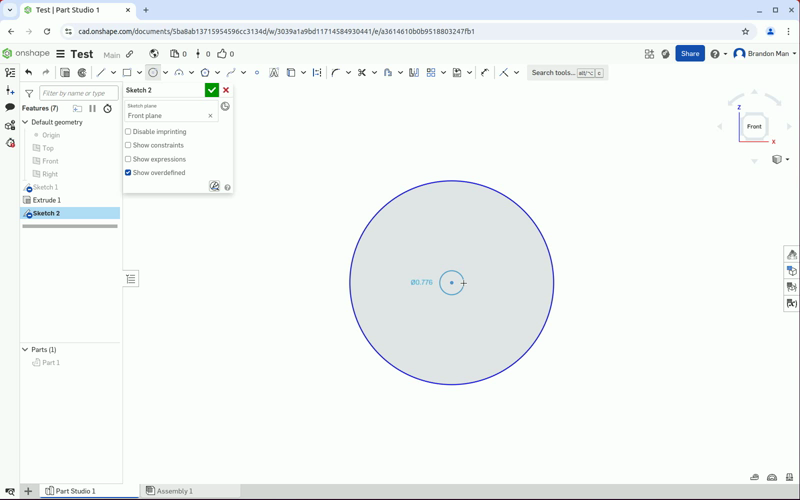
scroll(6)
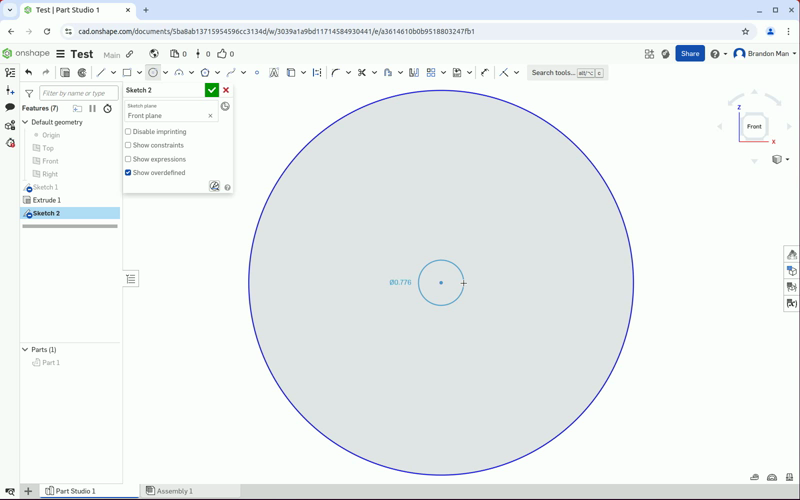
click(463, 282)
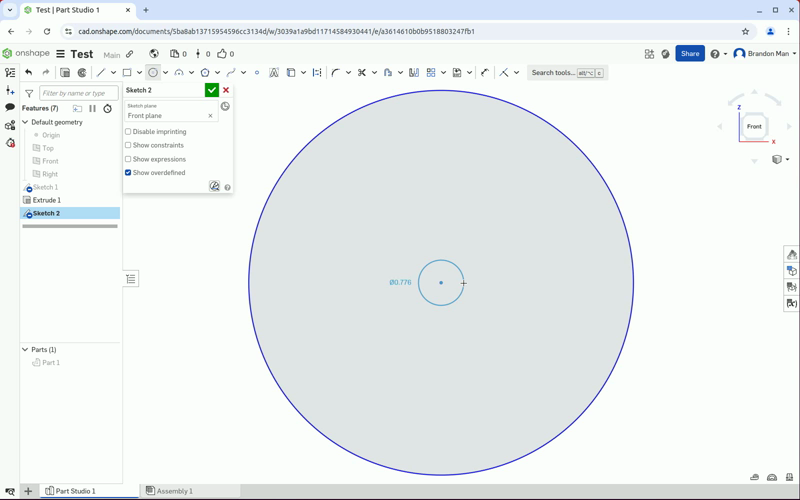
scroll(-6)
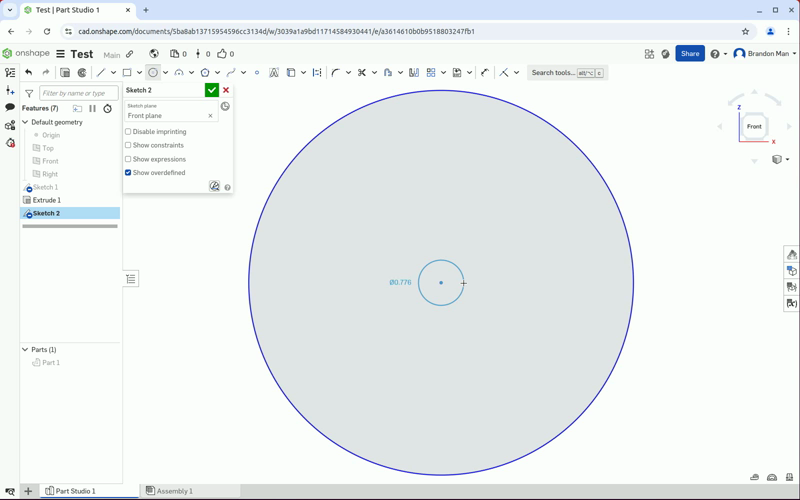
scroll(-6)
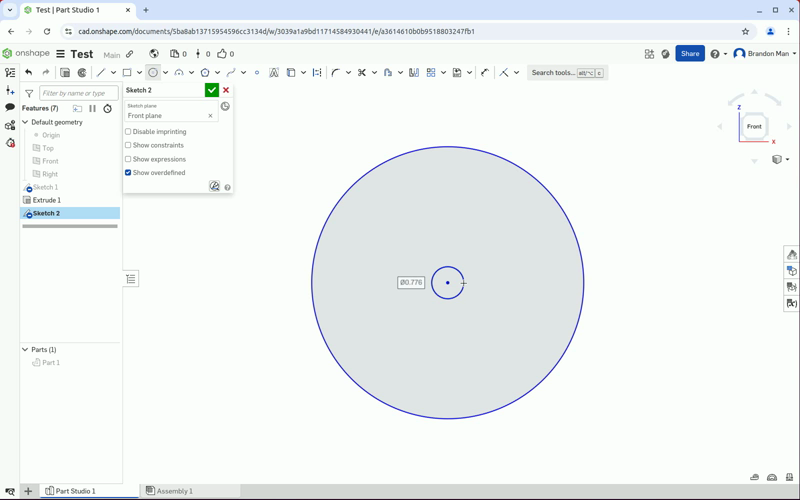
scroll(-6)
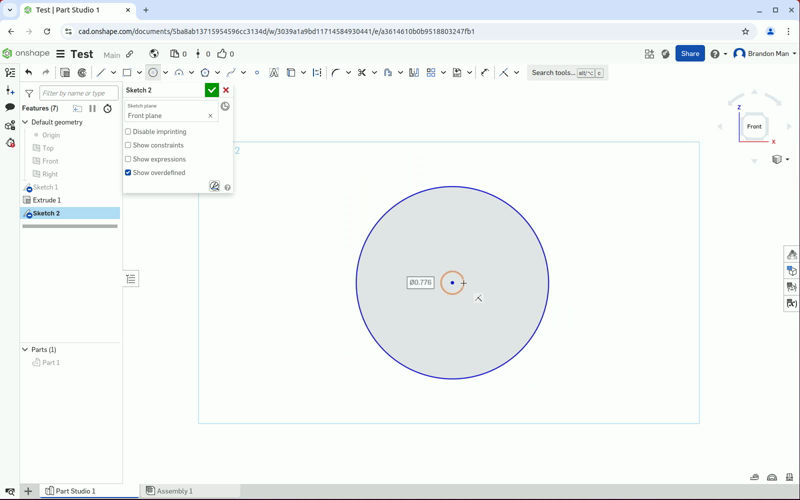
scroll(-6)
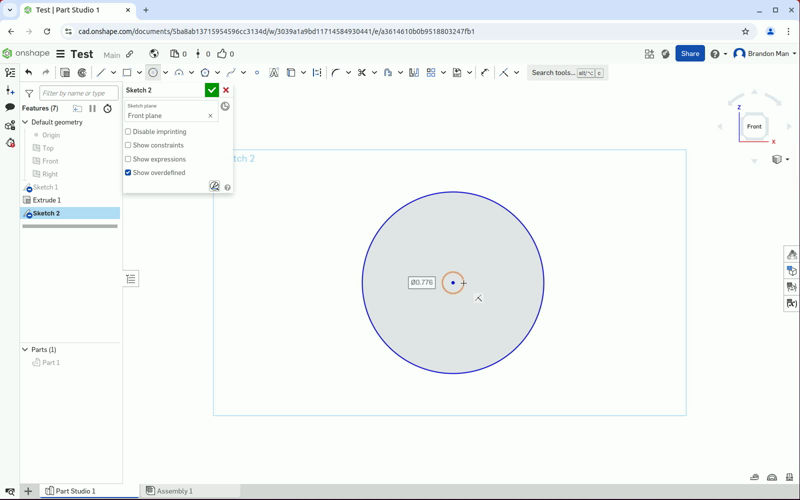
scroll(-6)
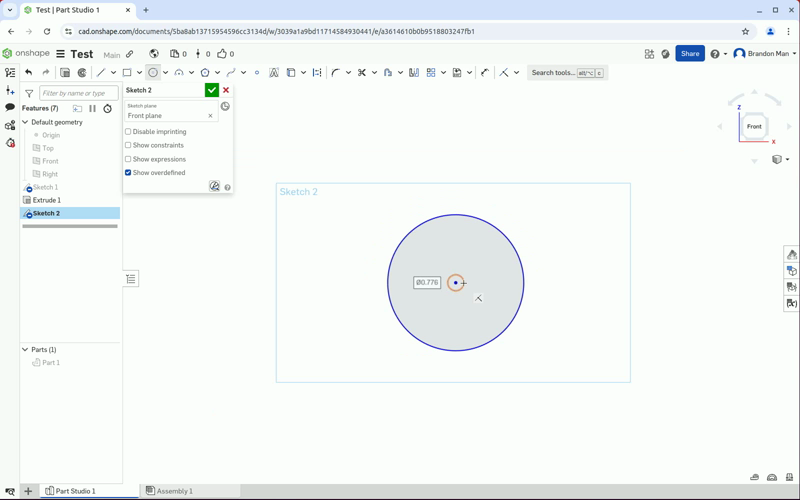
scroll(-6)
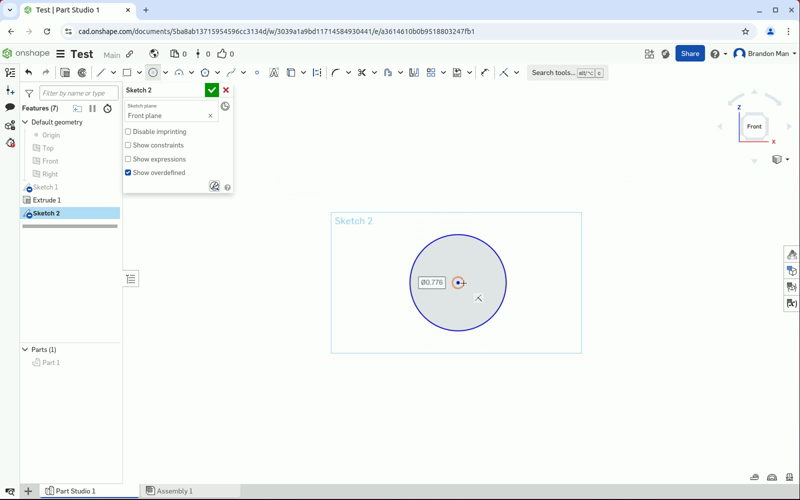
scroll(-6)
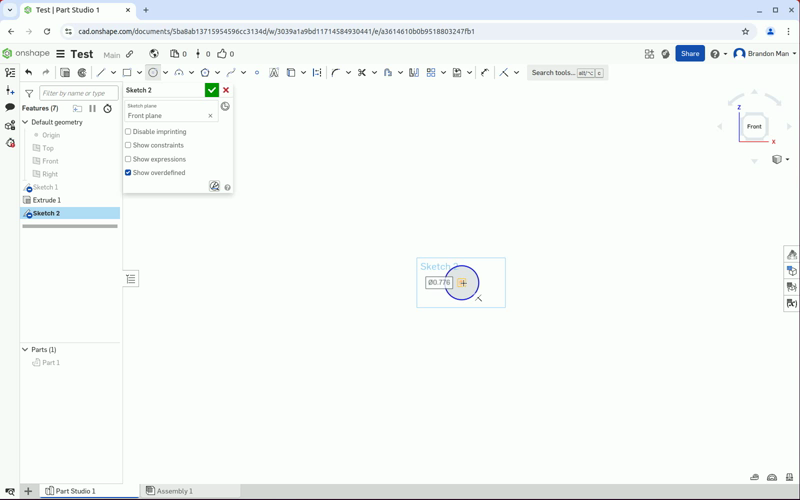
key(esc)
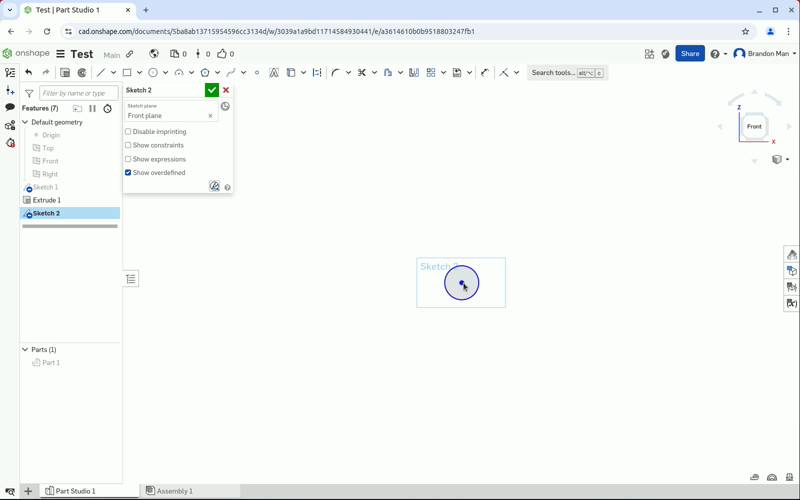
mouse_move(468, 272)
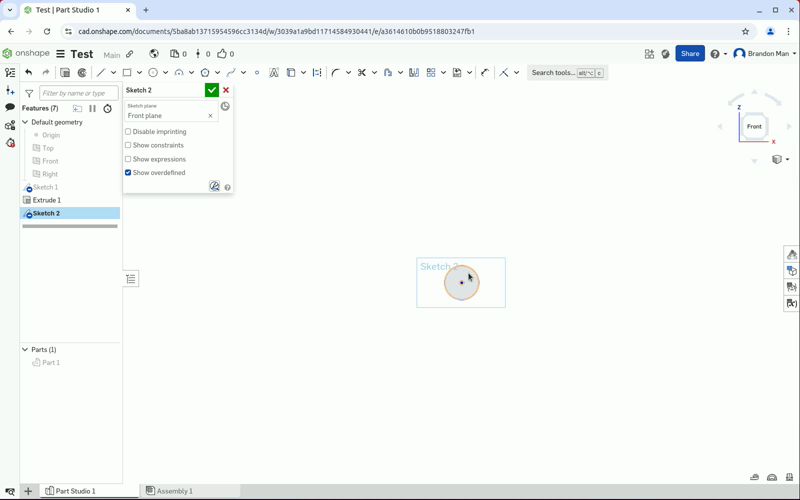
scroll(6)
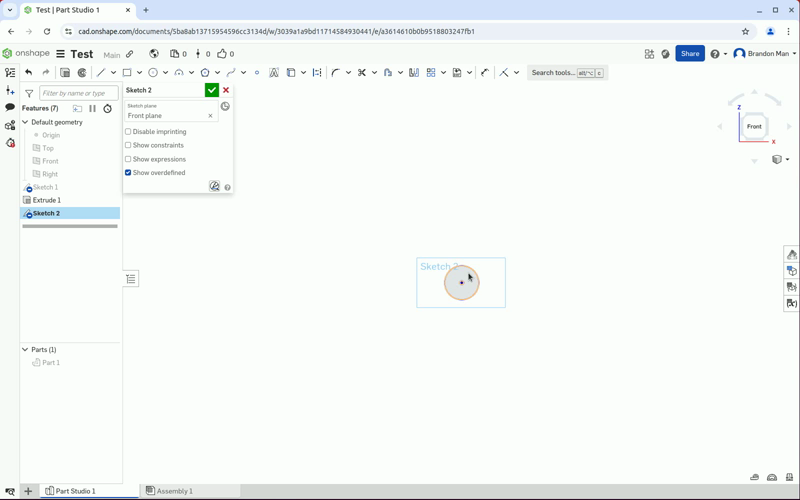
scroll(6)
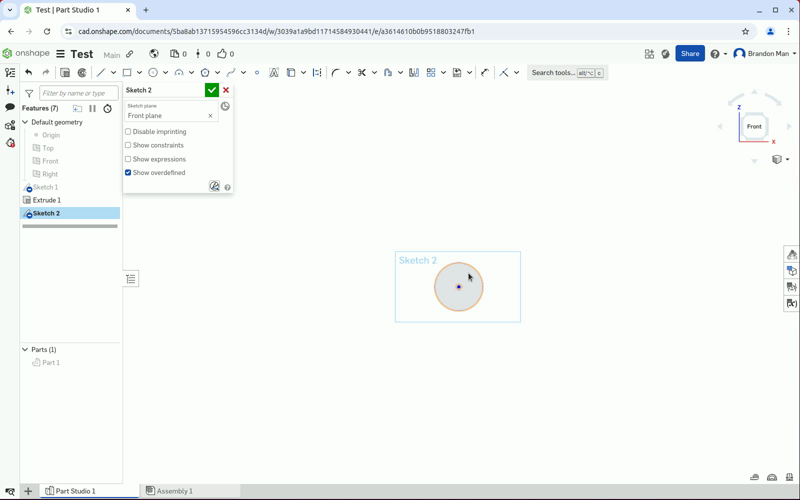
scroll(6)
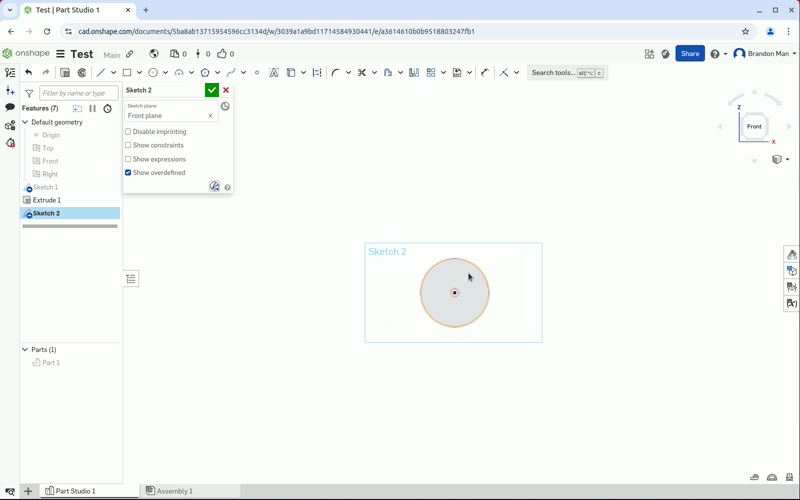
scroll(6)
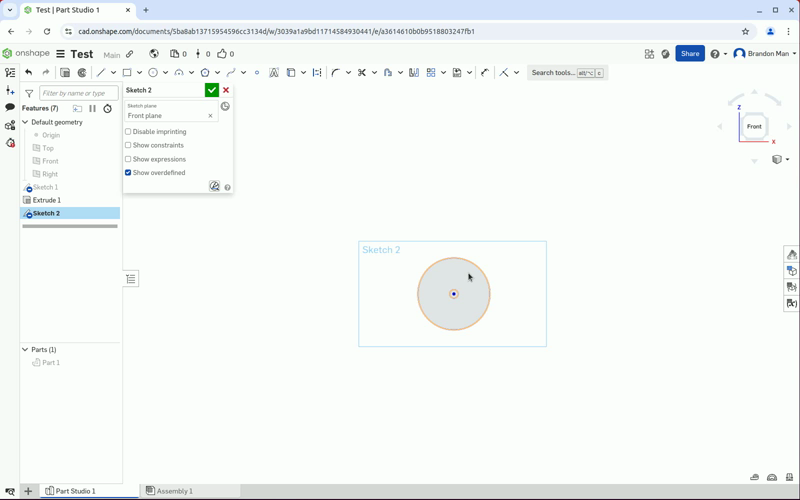
scroll(6)
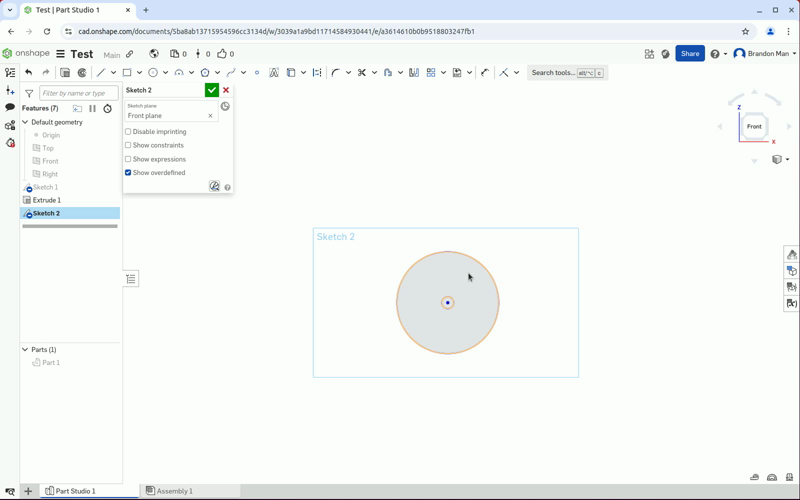
scroll(6)
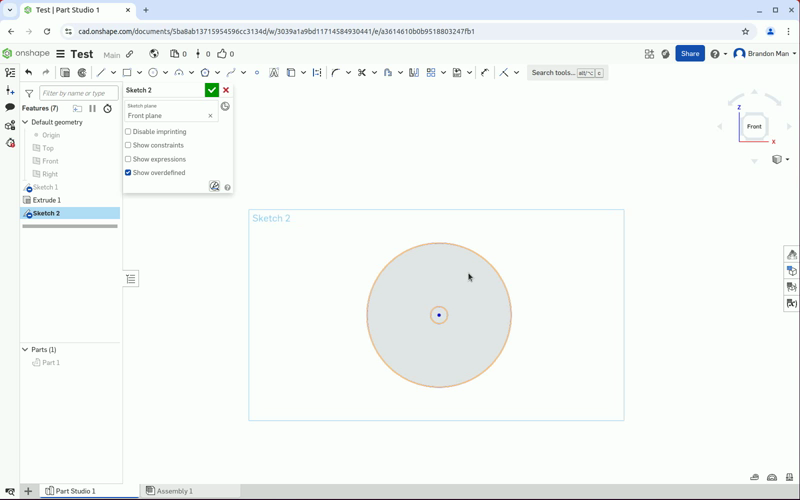
scroll(6)
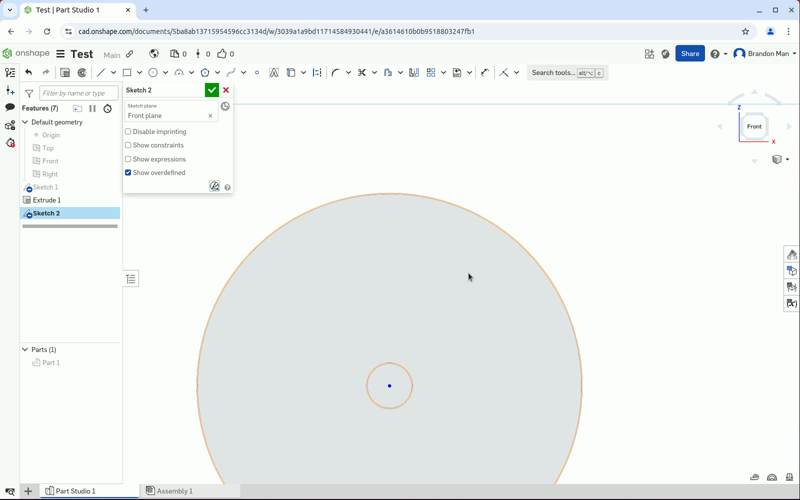
click(468, 272)
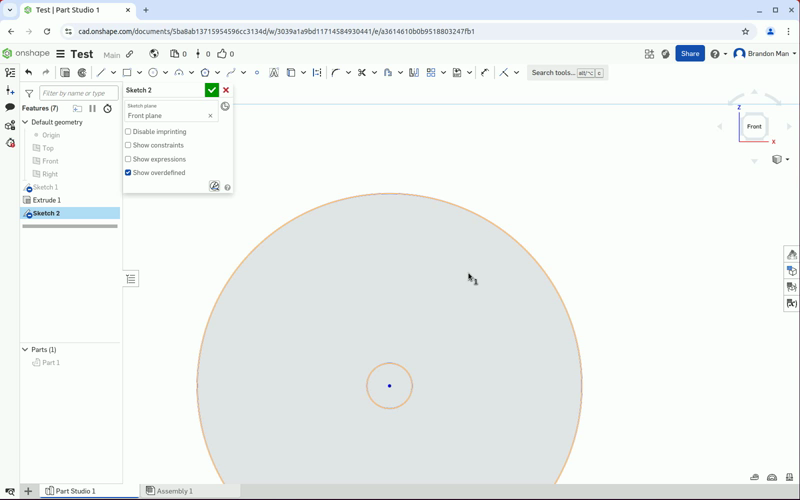
scroll(-6)
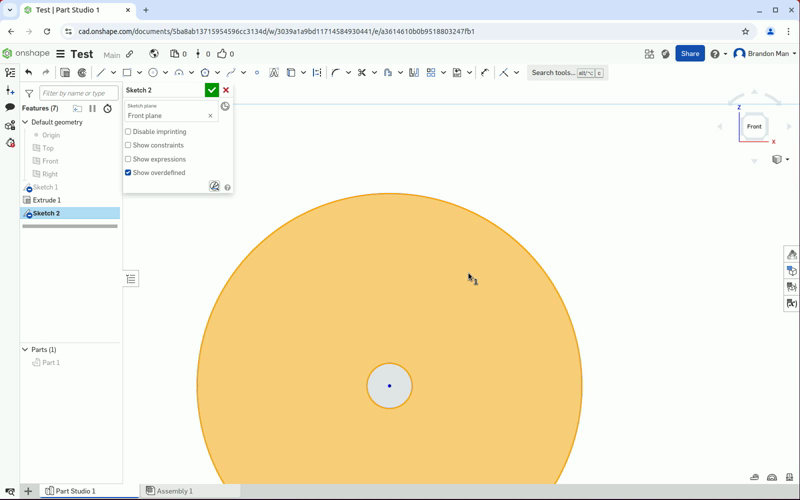
scroll(-6)
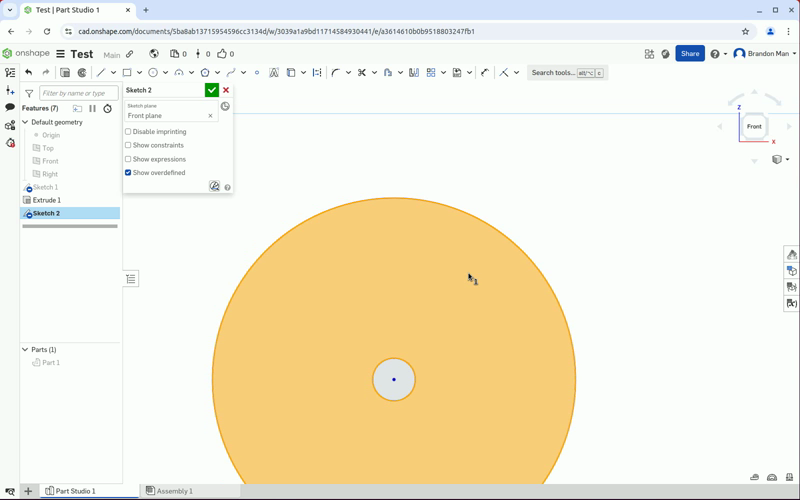
scroll(-6)
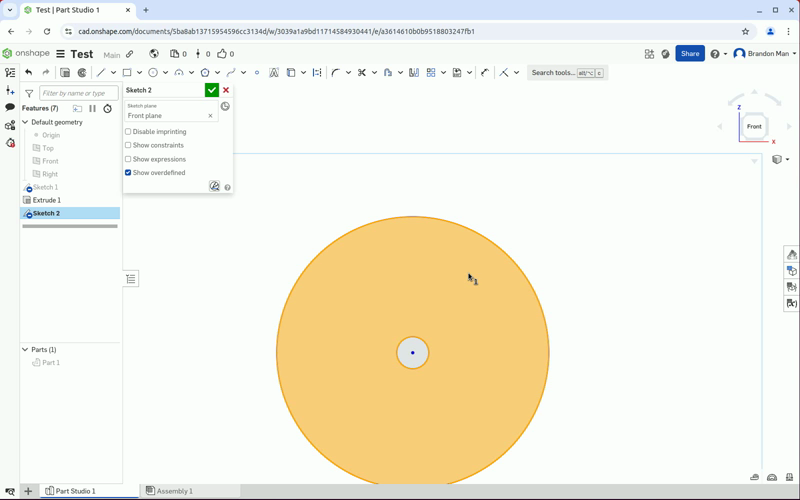
scroll(-6)
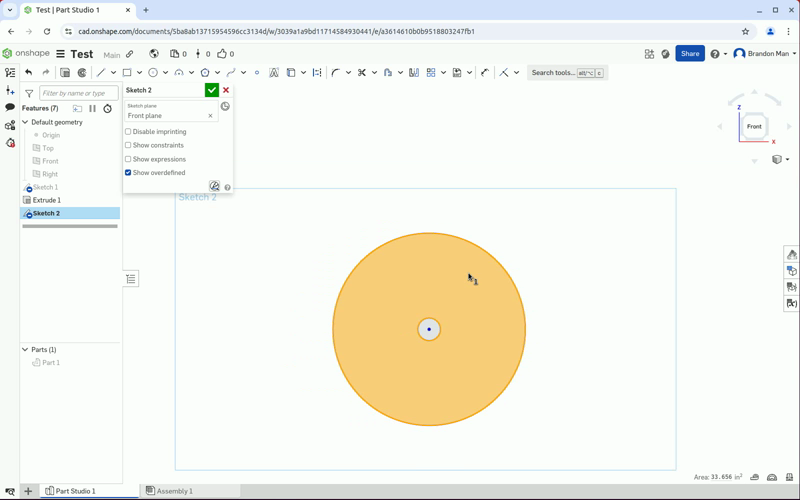
scroll(-6)
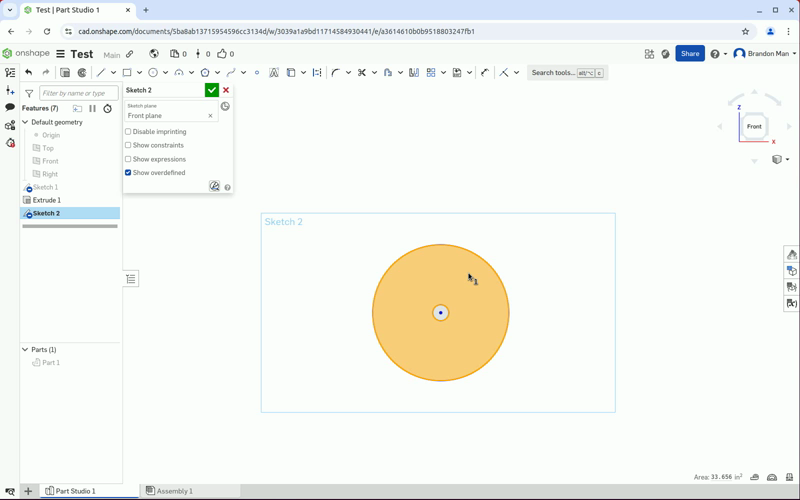
scroll(-6)
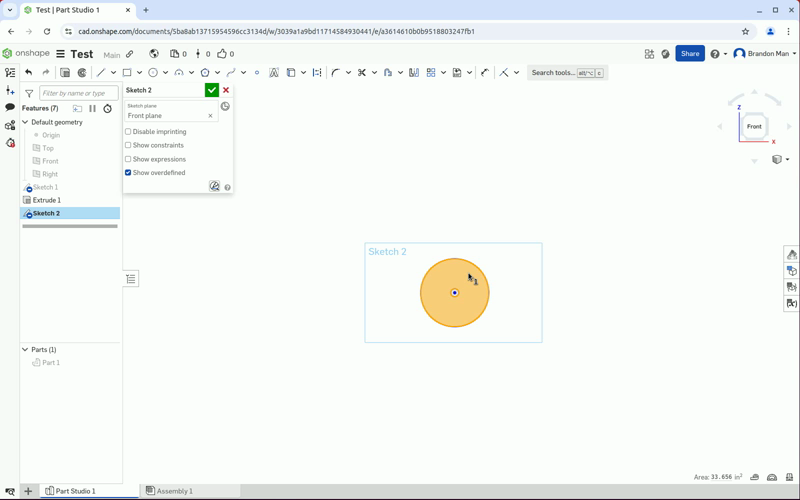
scroll(-6)
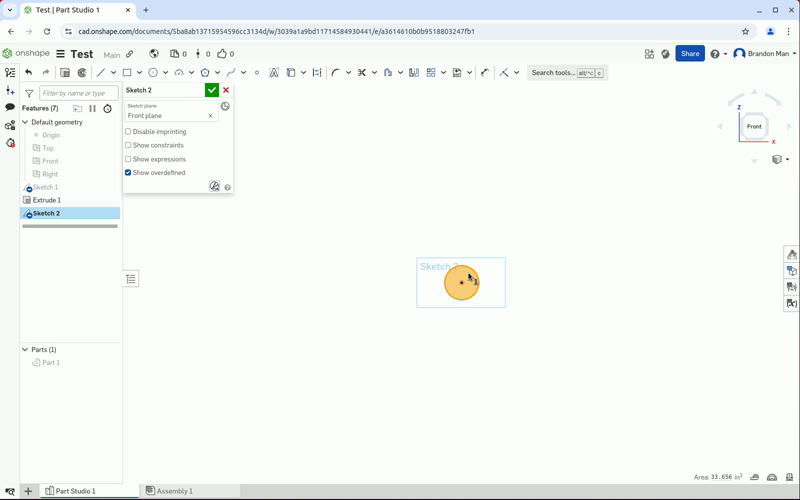
mouse_move(73, 352)
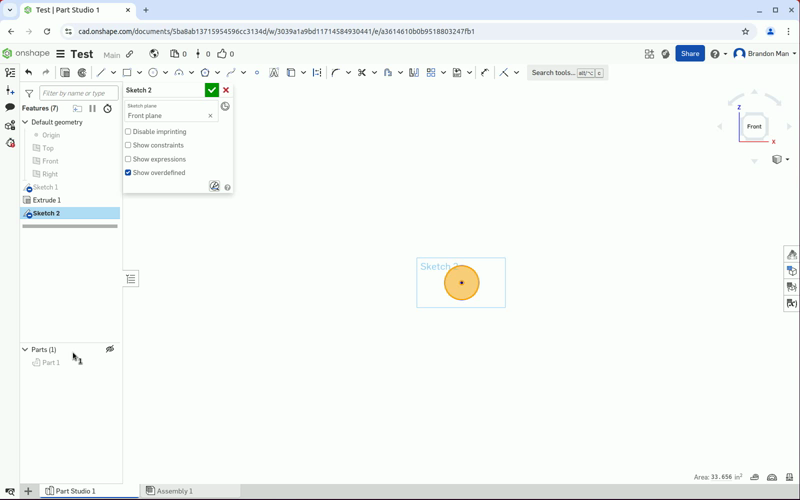
key(shift+y)
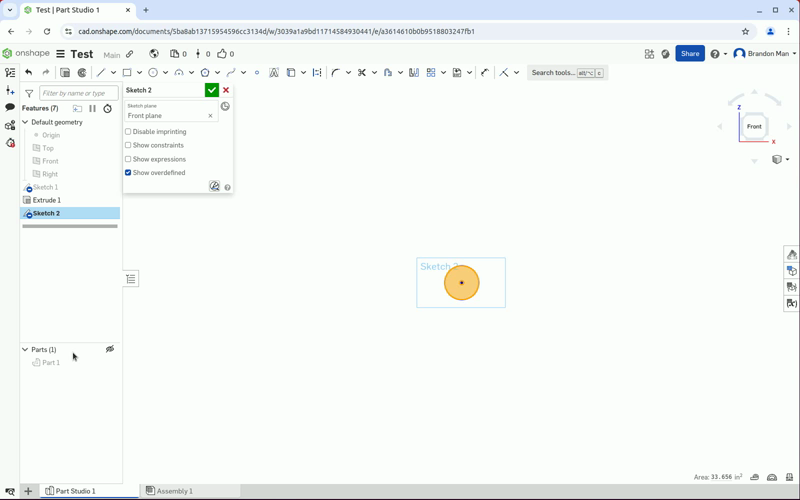
key(shift+e)
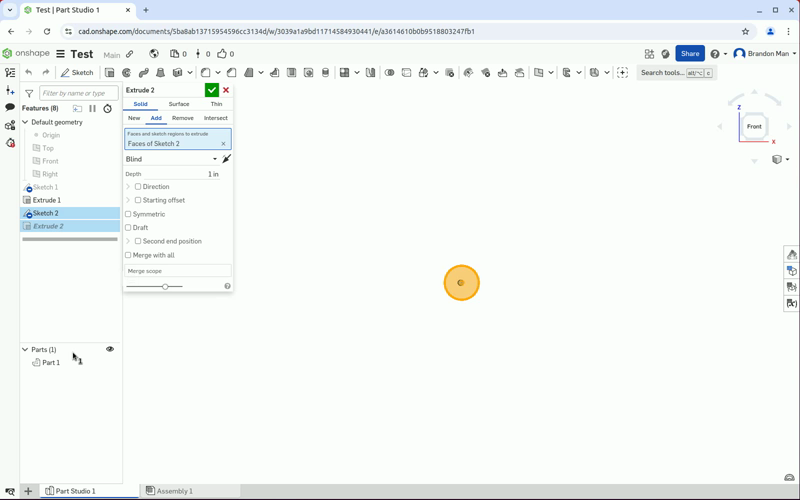
mouse_move(143, 106)
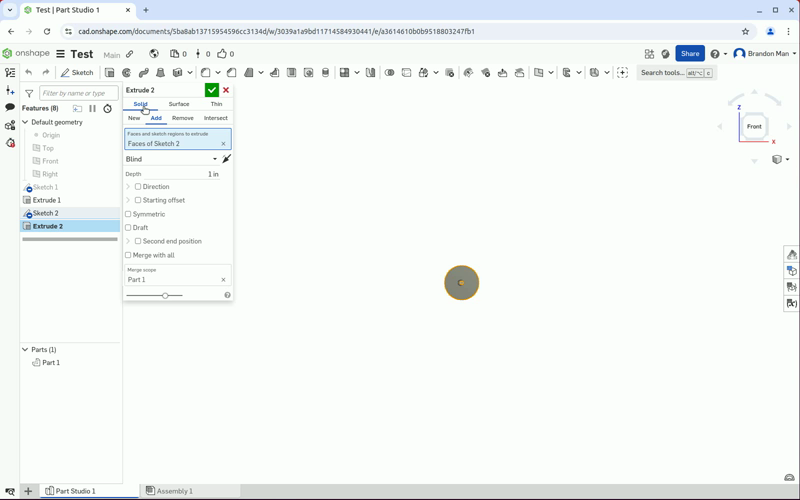
click(143, 106)
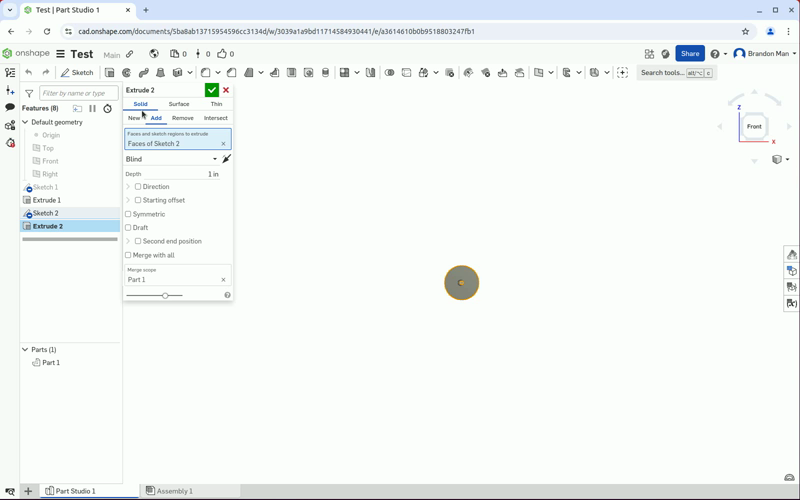
mouse_move(137, 120)
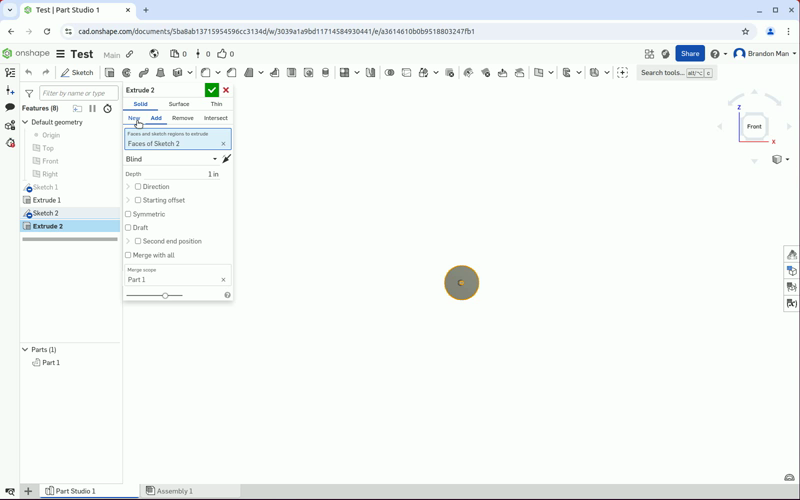
click(137, 120)
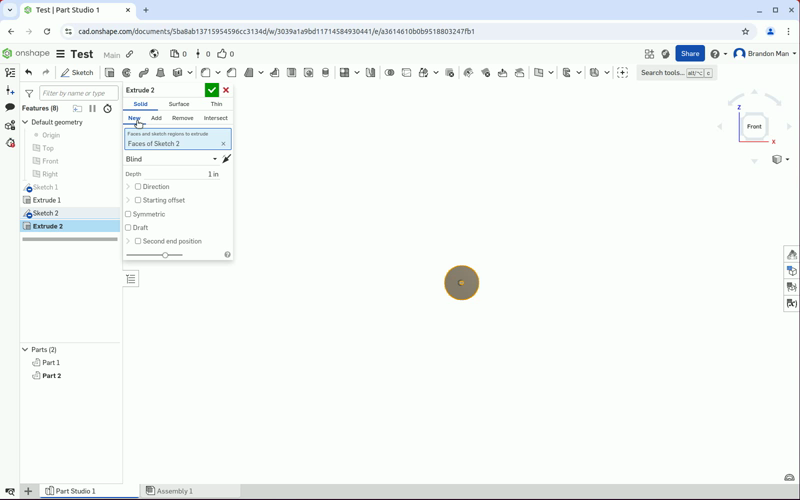
key(tab, 4)
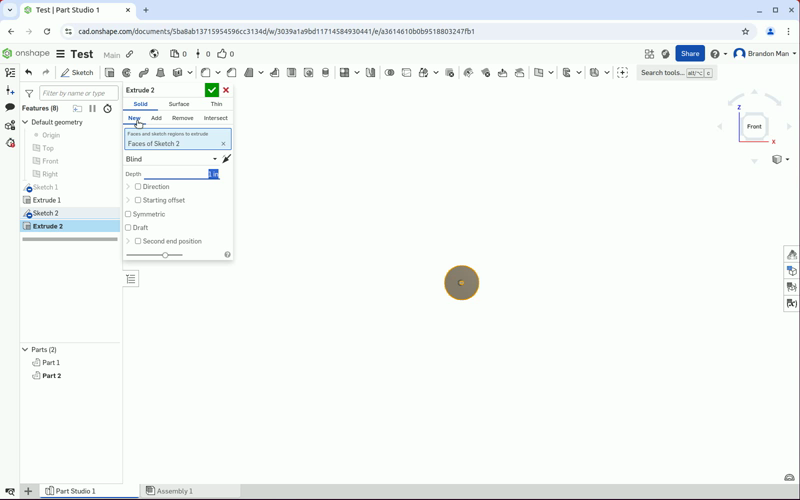
text(18.053)
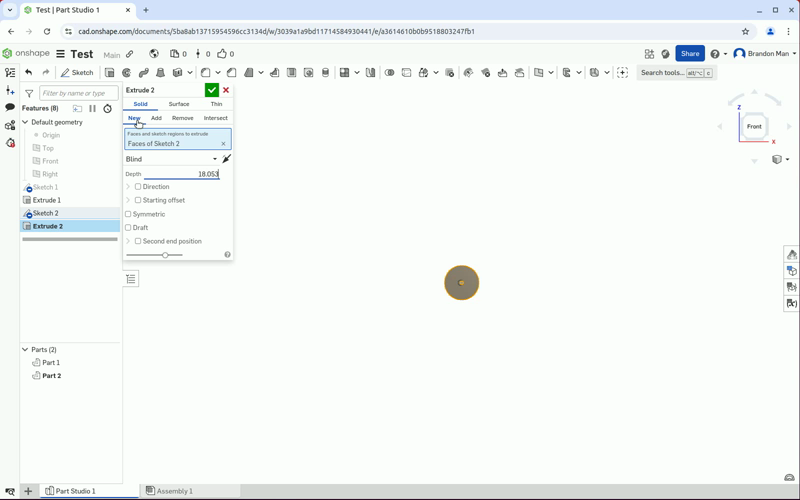
key(tab, 3)
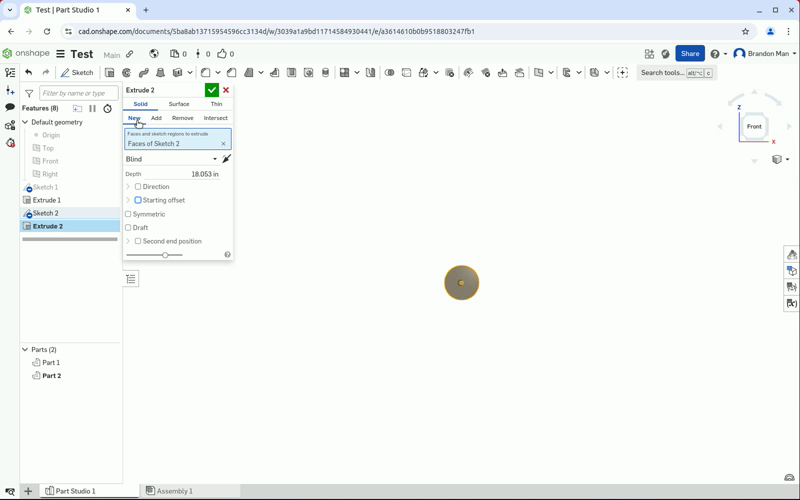
key(tab, 2)
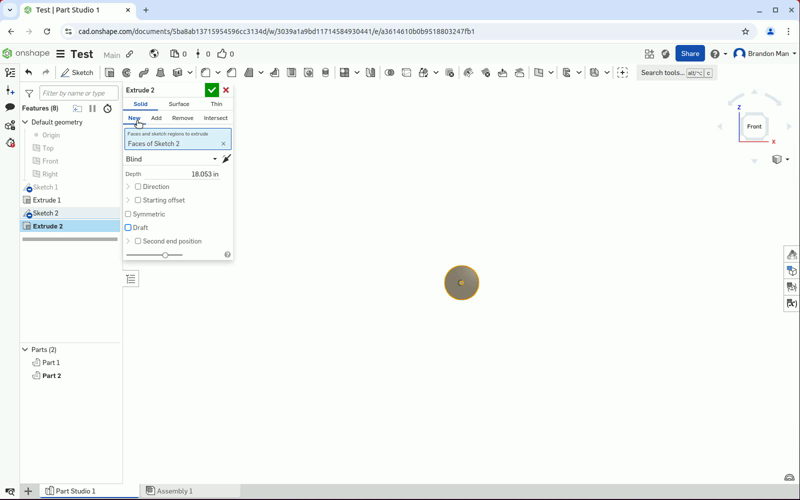
key(space)
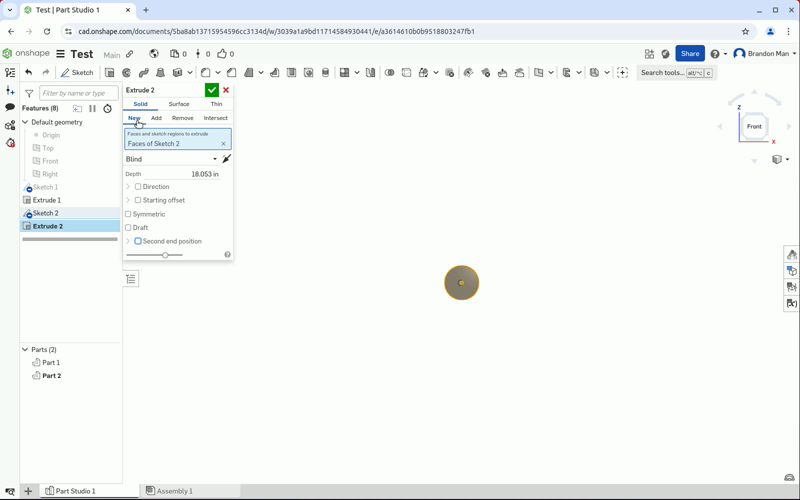
key(tab, 3)
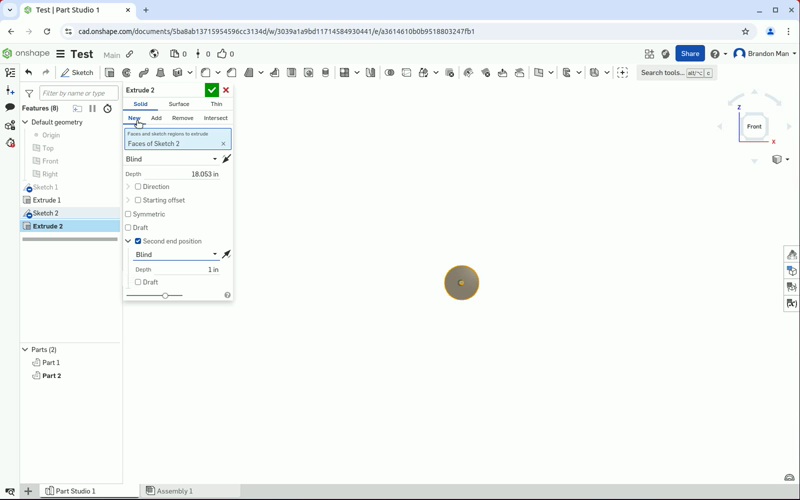
text(5.055)
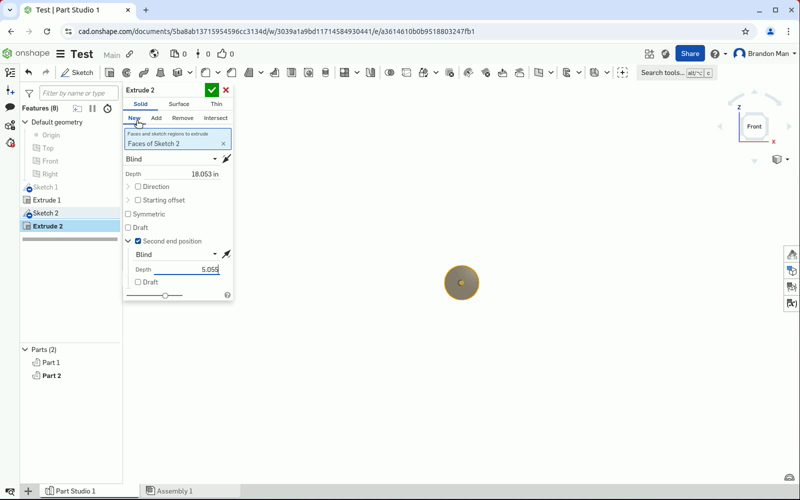
key(enter)
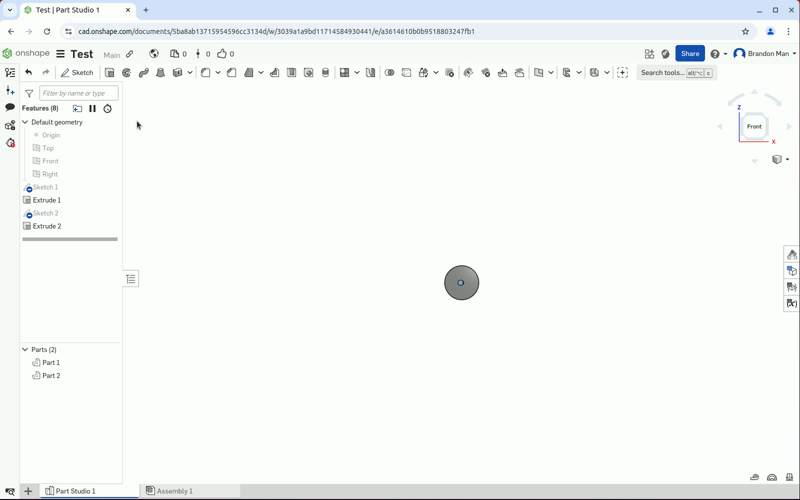
key(shift+h)
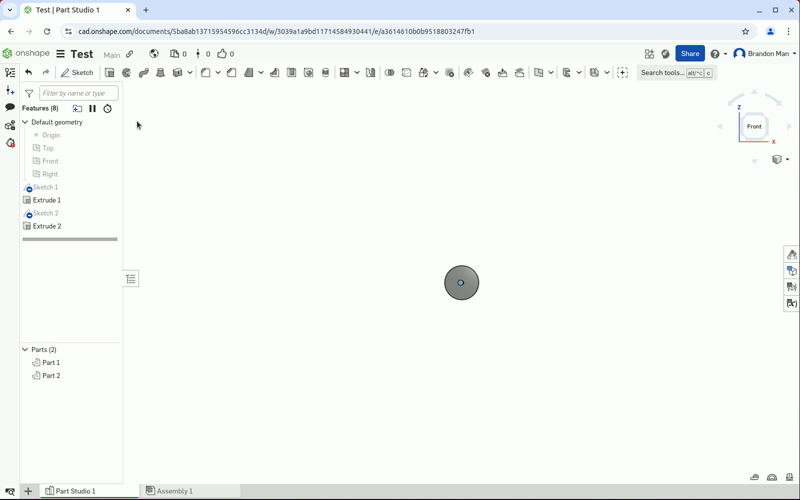
key(shift+h)
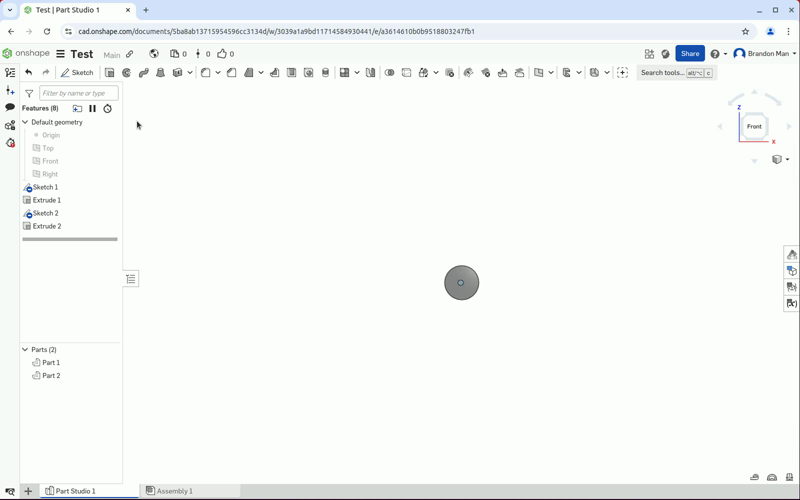
key(shift+7)
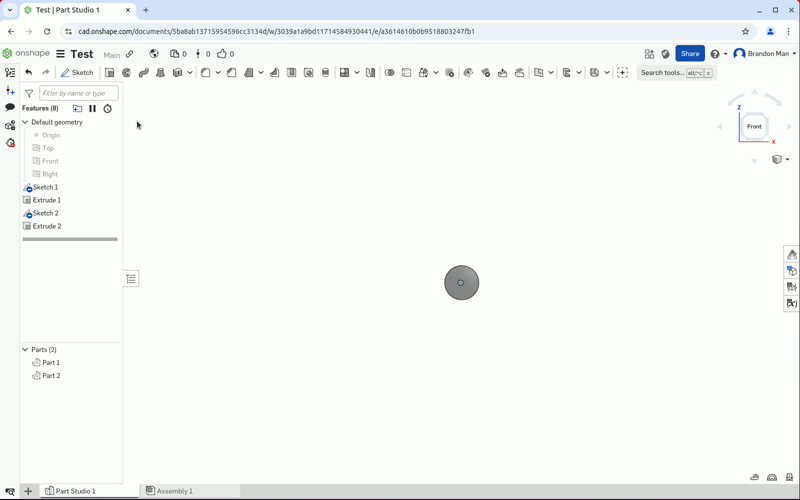
key(left, 2)
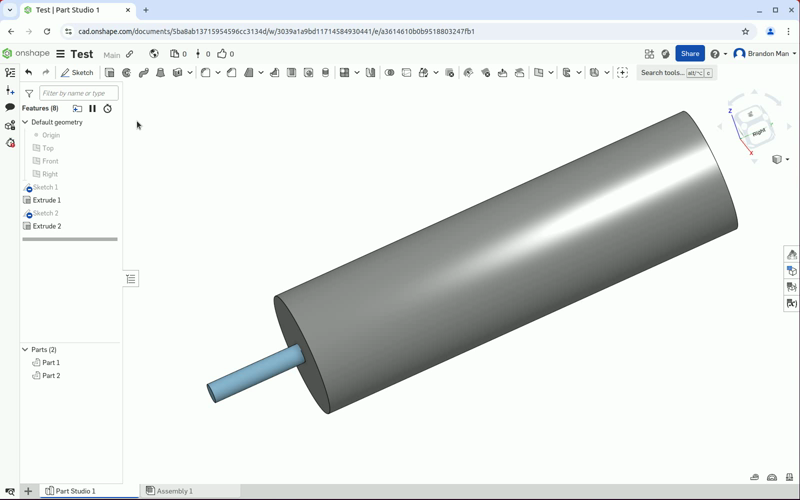
key(down, 2)
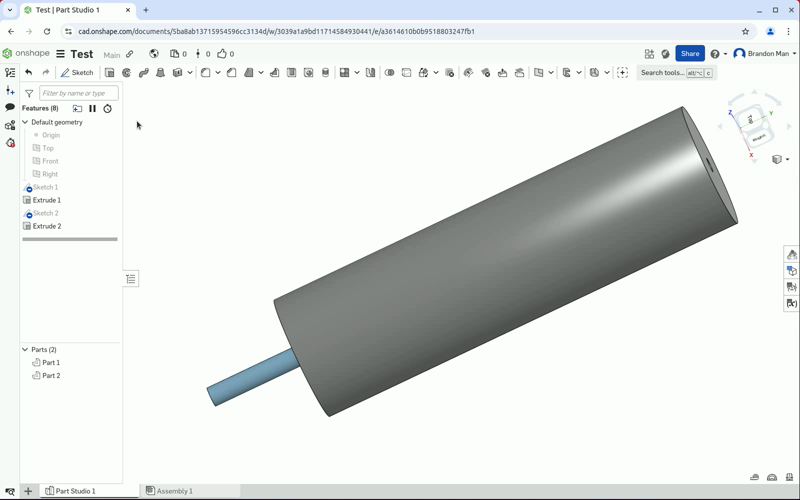
key(up, 2)
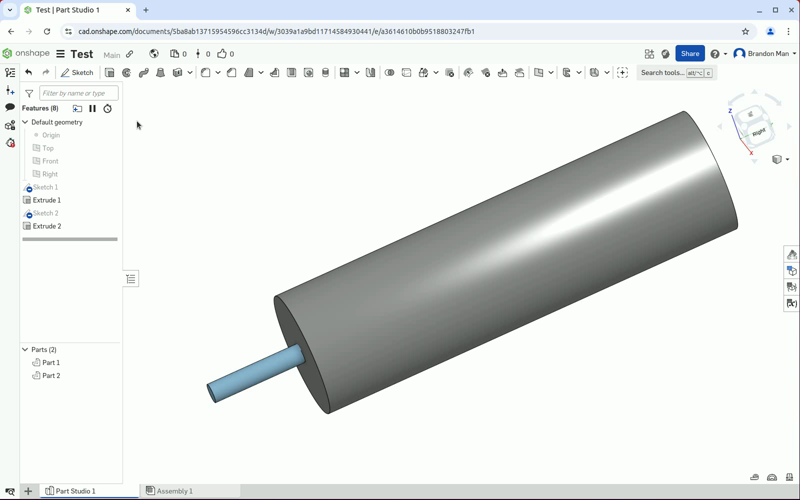
key(right, 2)
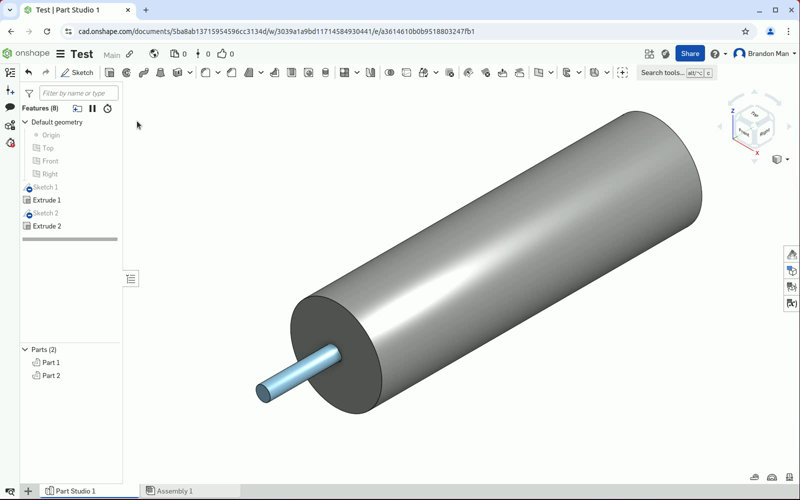
mouse_move(73, 189)
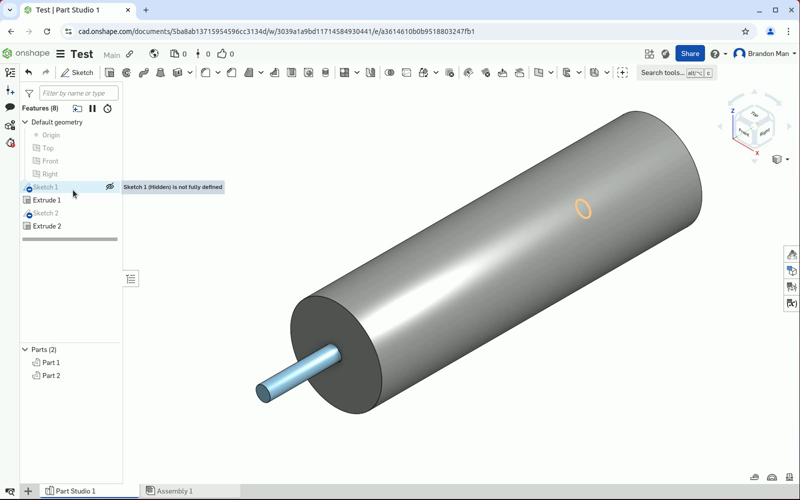
click(73, 189)